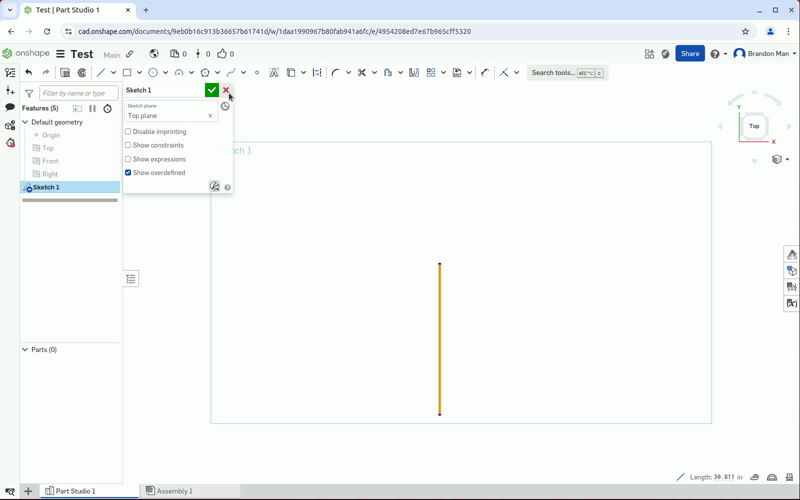
key(shift+h)
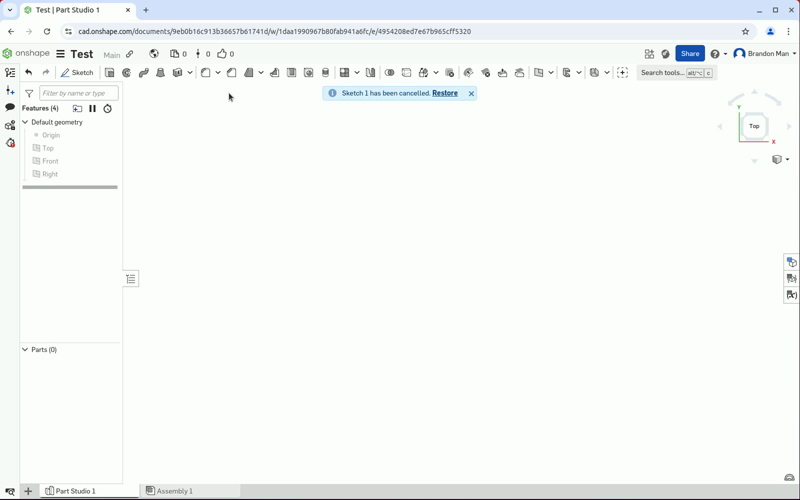
mouse_move(73, 352)
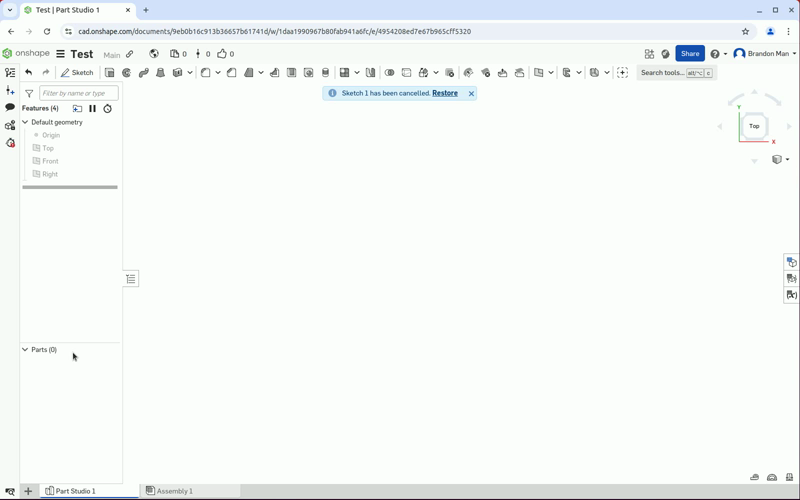
key(y)
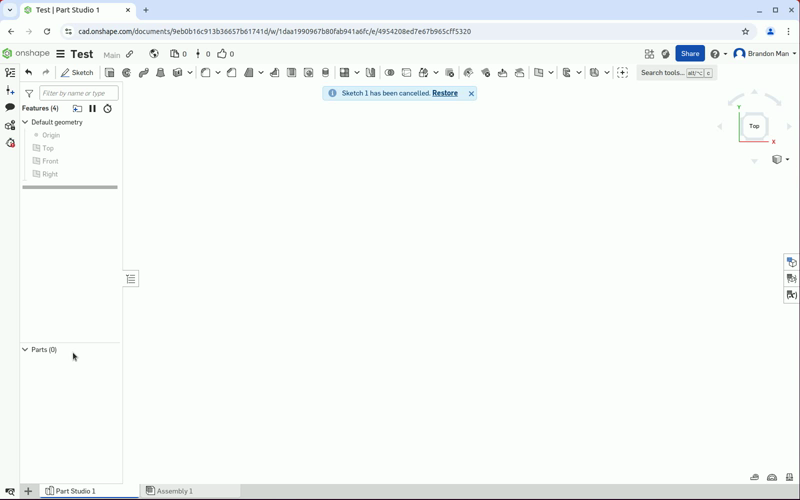
key(shift+p)
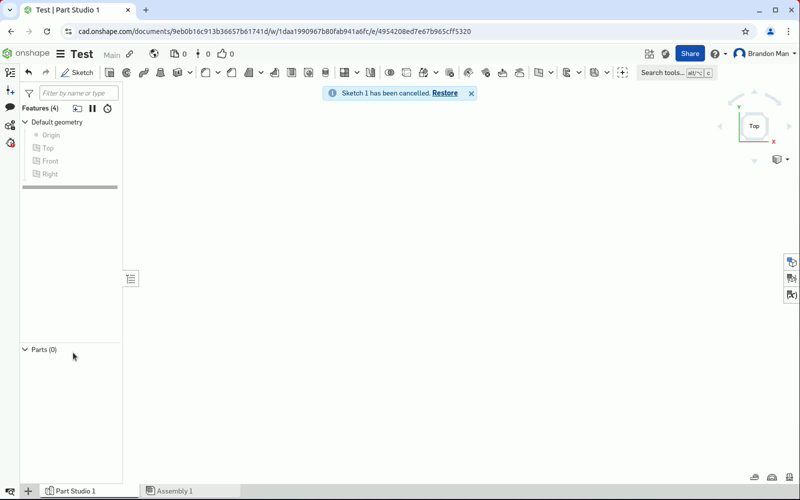
key(space)
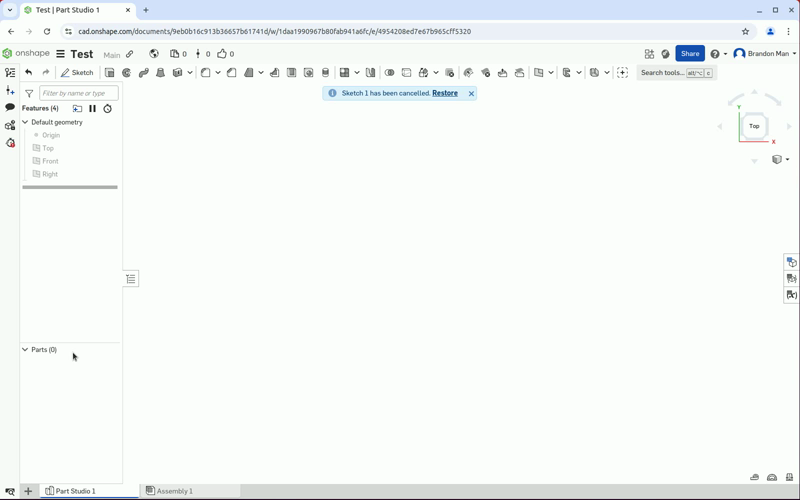
key_down(shift)
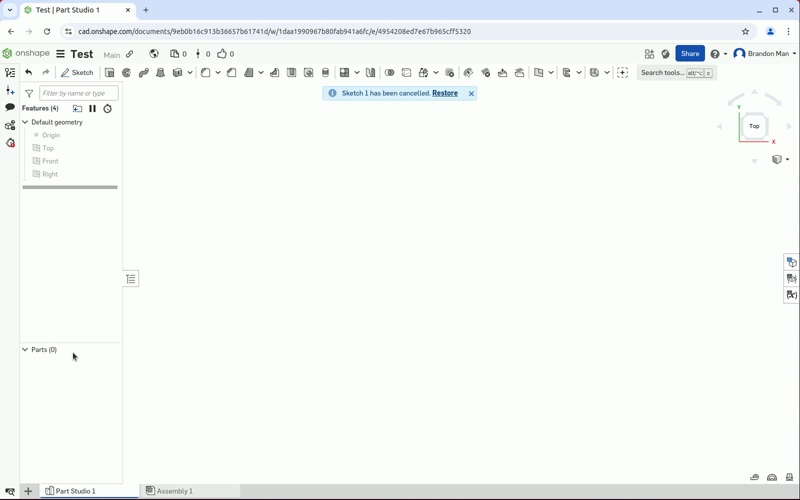
key(up)
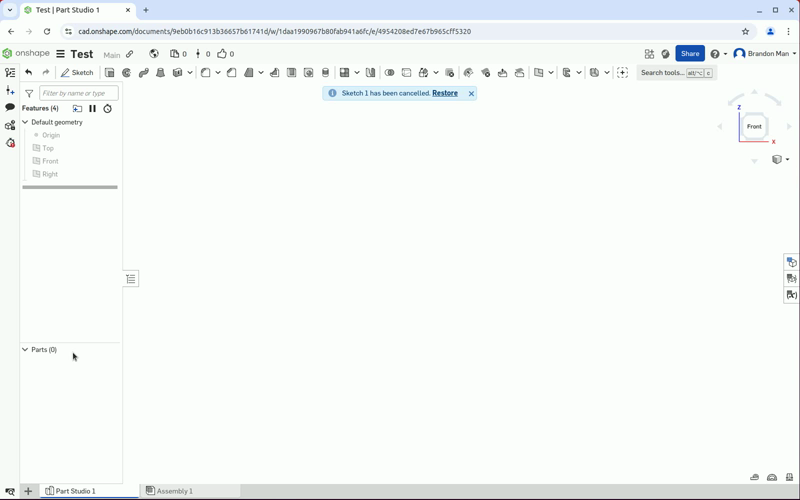
key_up(shift)
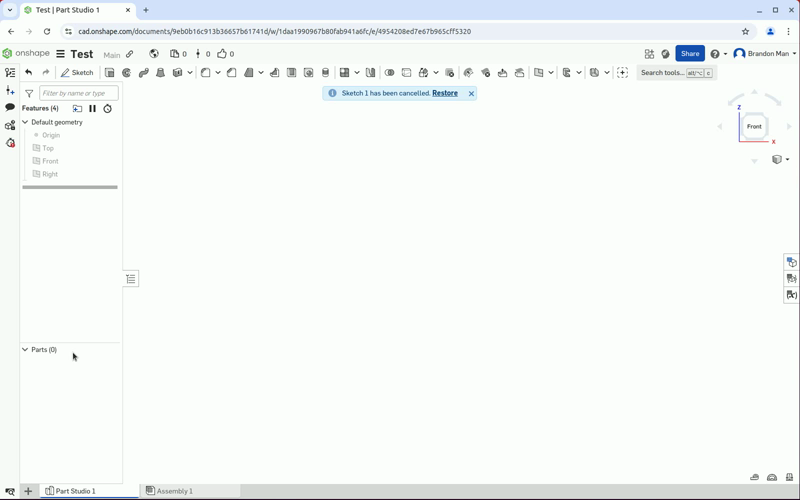
mouse_move(73, 352)
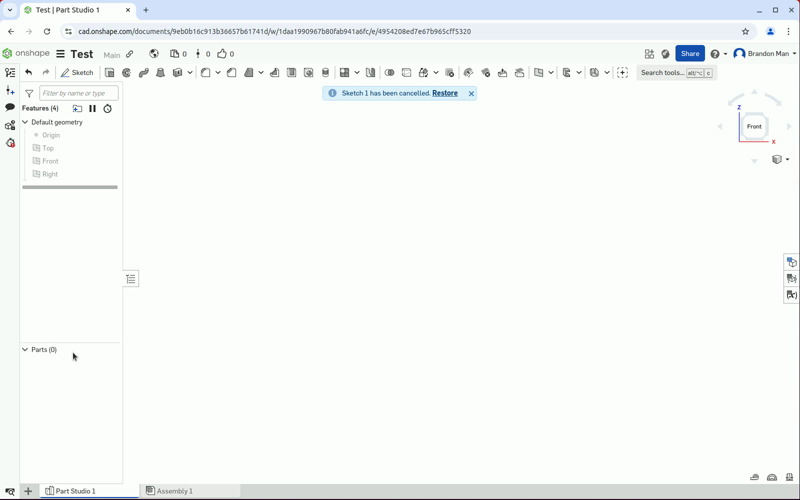
key(shift+y)
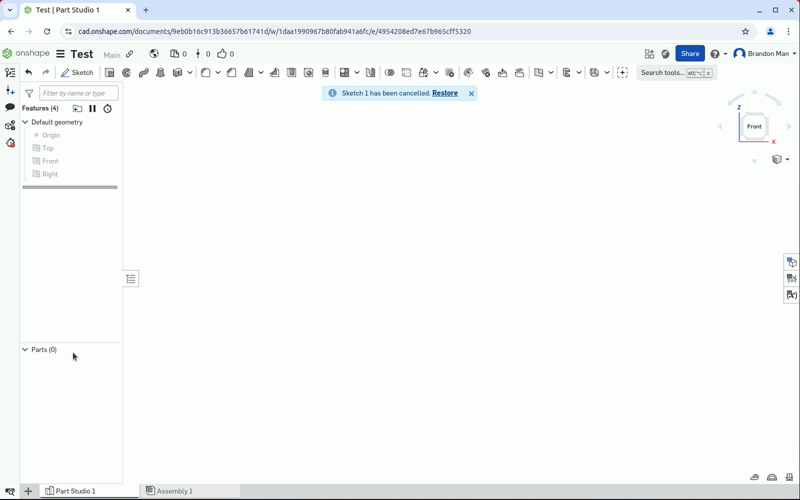
key(shift+s)
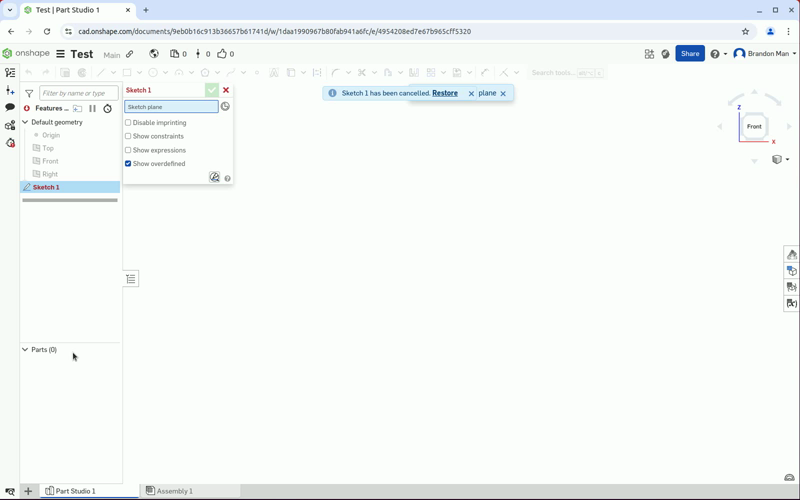
mouse_move(73, 163)
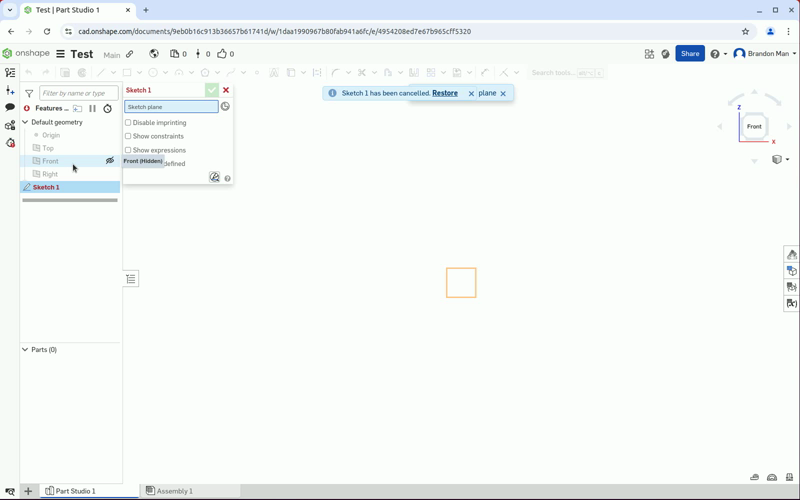
click(73, 163)
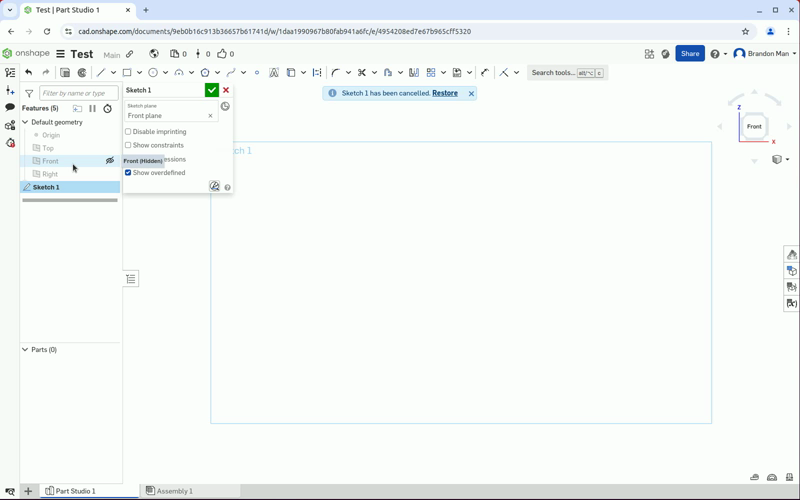
mouse_move(73, 352)
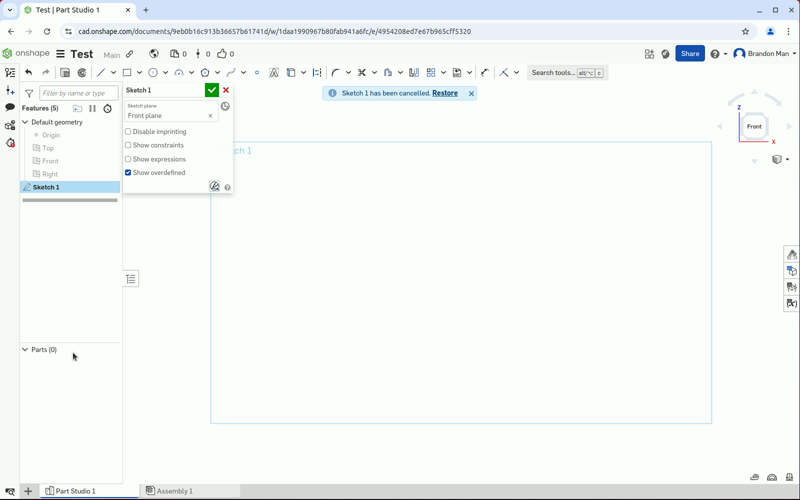
key(y)
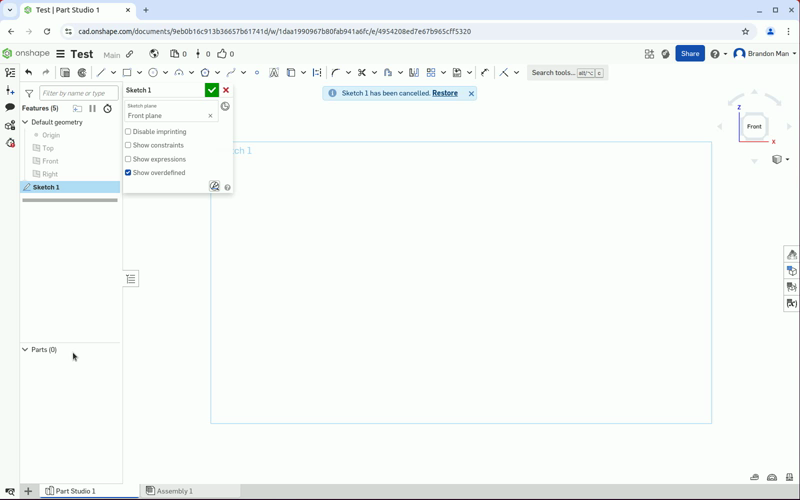
key(l)
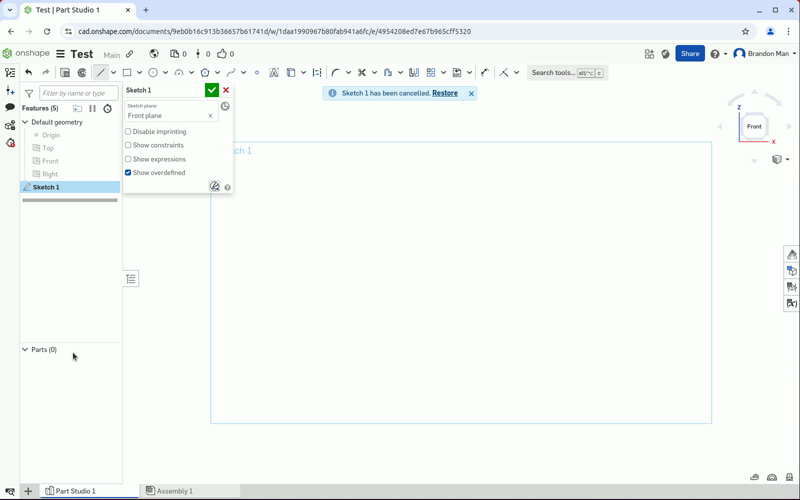
key_down(shift)
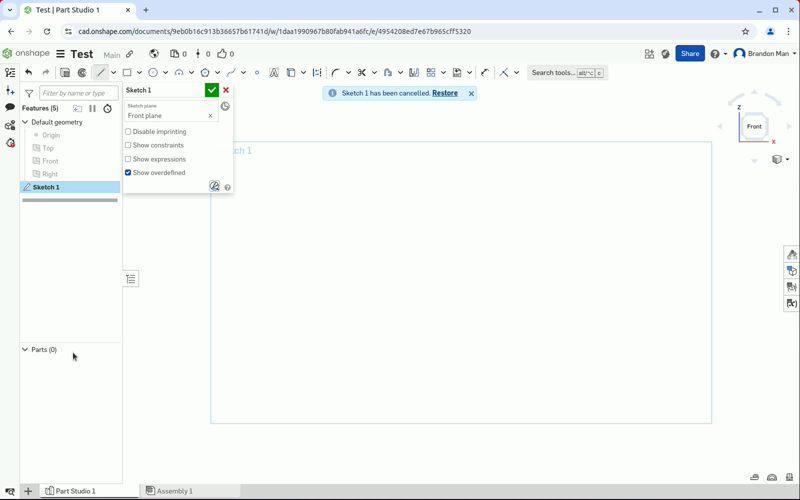
mouse_move(404, 260)
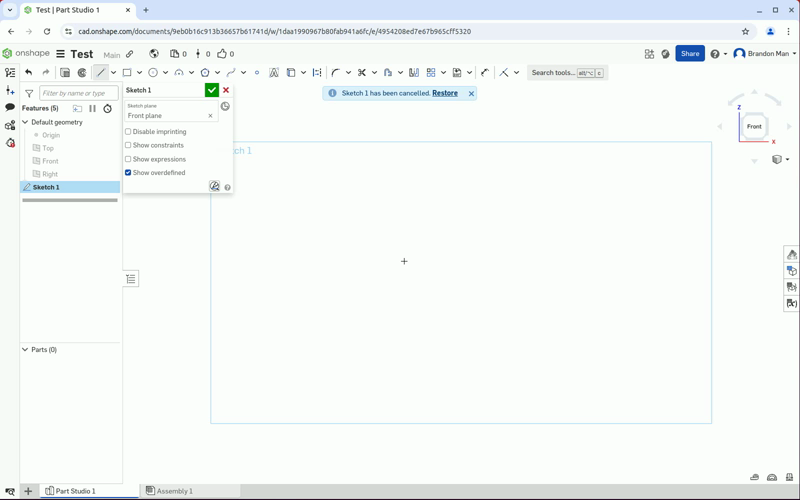
click(404, 260)
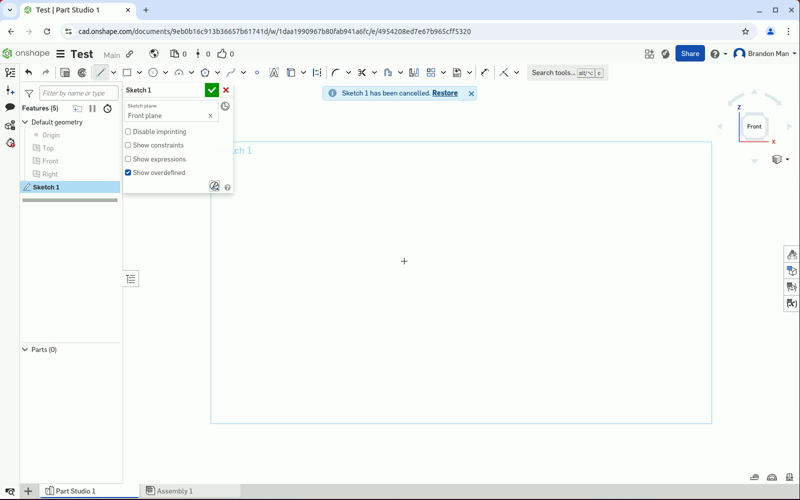
key_up(shift)
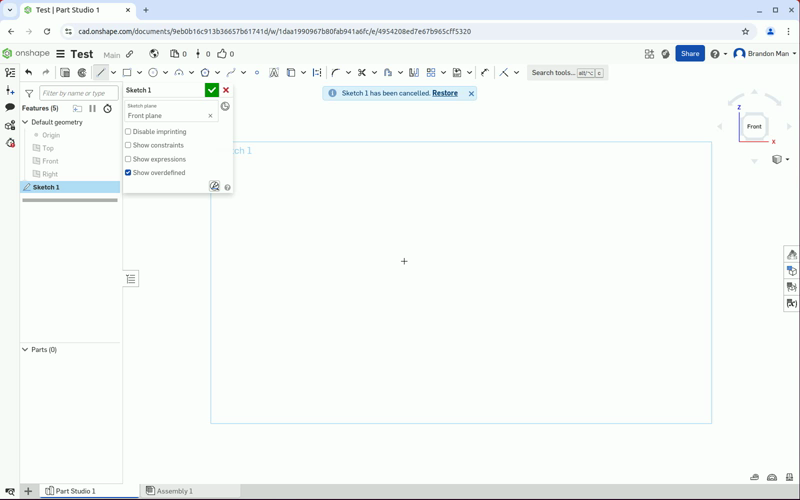
key_down(shift)
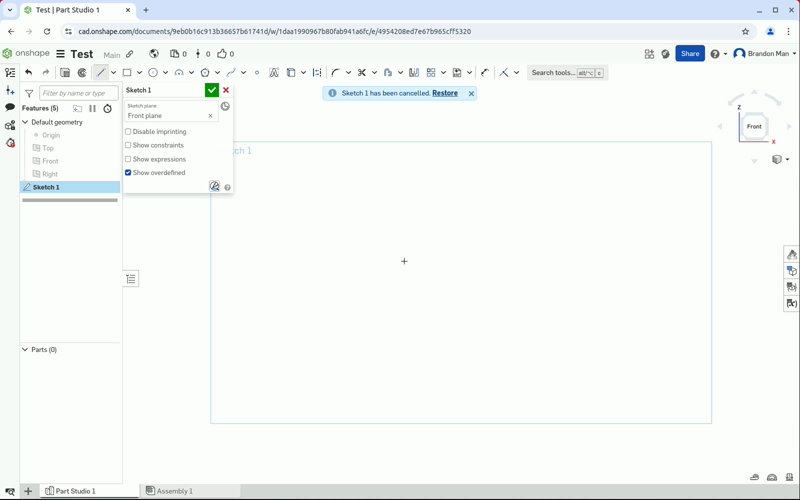
mouse_move(516, 260)
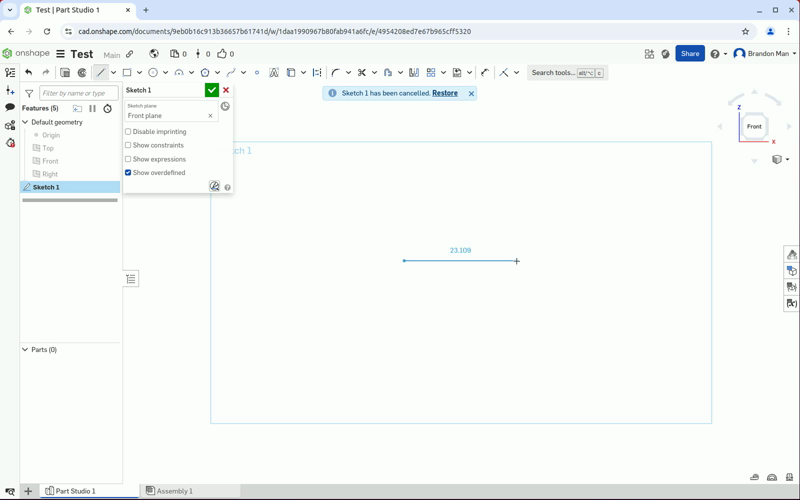
click(516, 260)
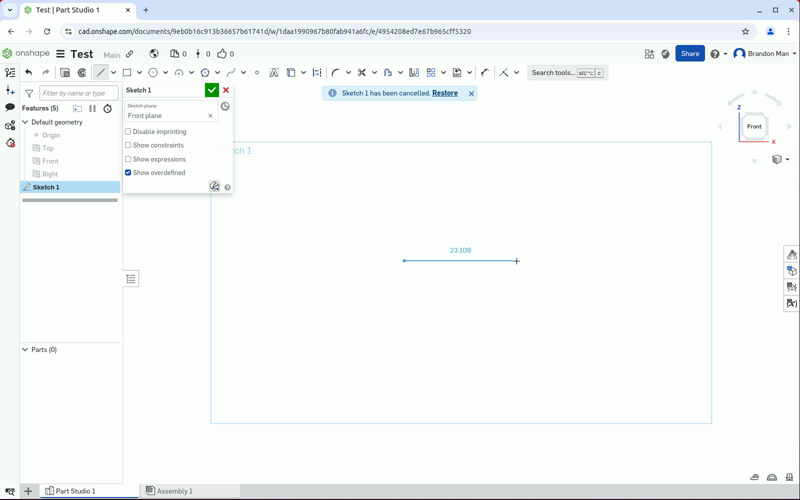
key_up(shift)
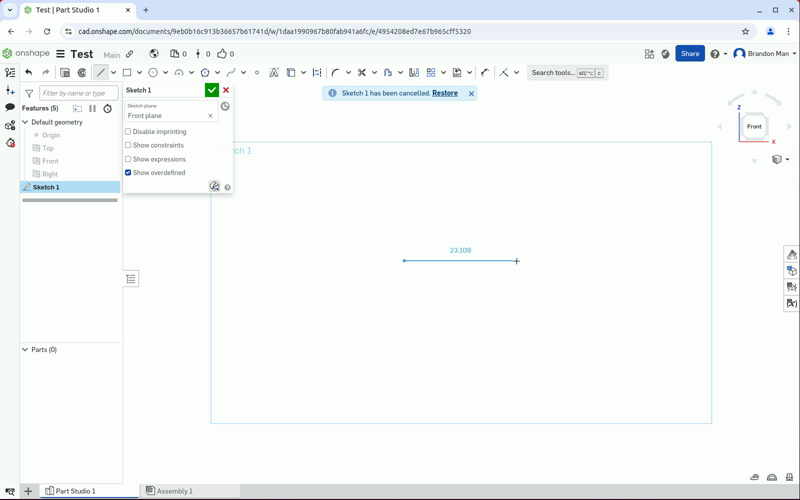
key_down(shift)
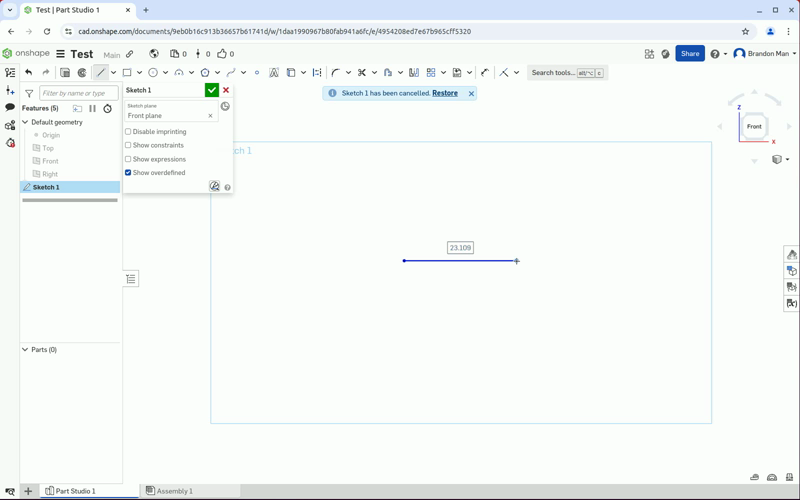
mouse_move(516, 170)
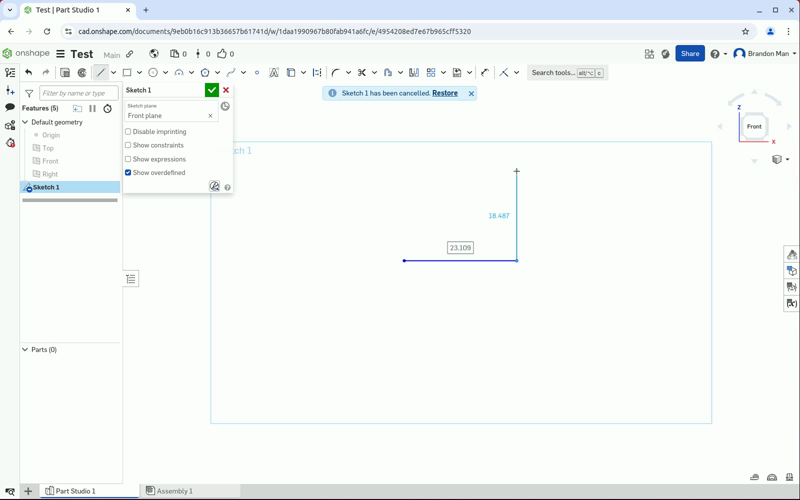
click(516, 170)
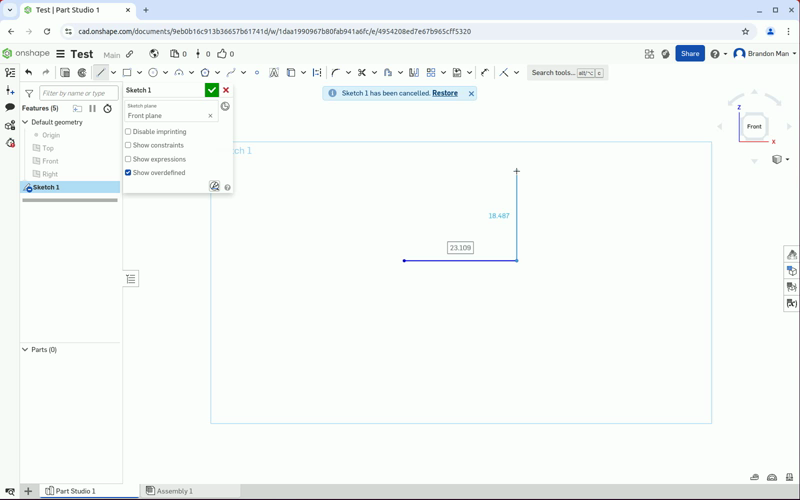
key_up(shift)
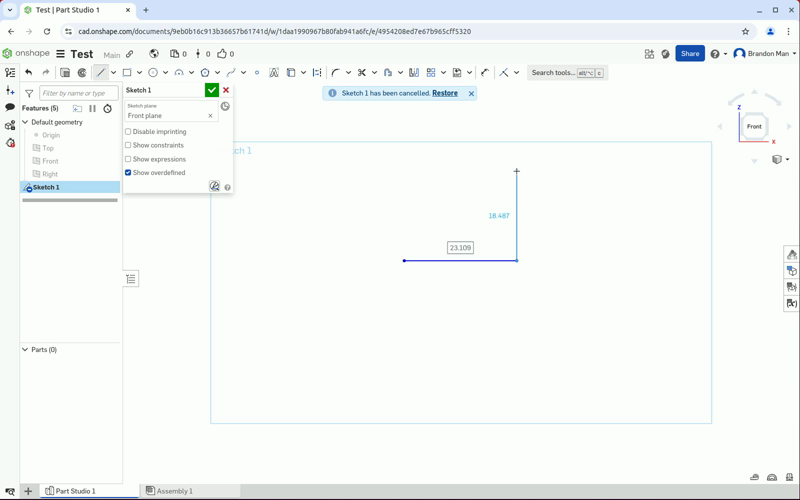
key_down(shift)
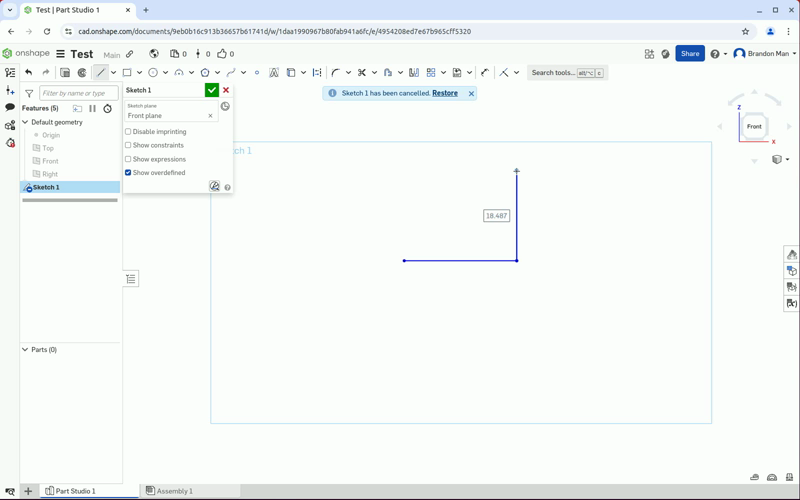
mouse_move(404, 170)
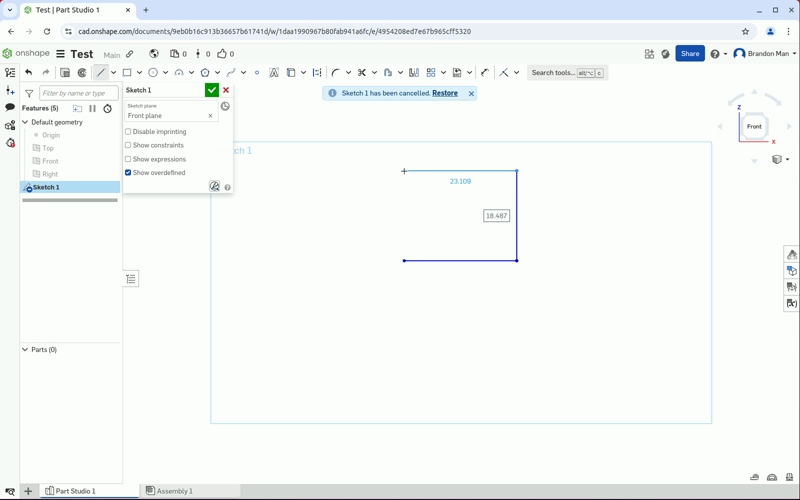
click(404, 170)
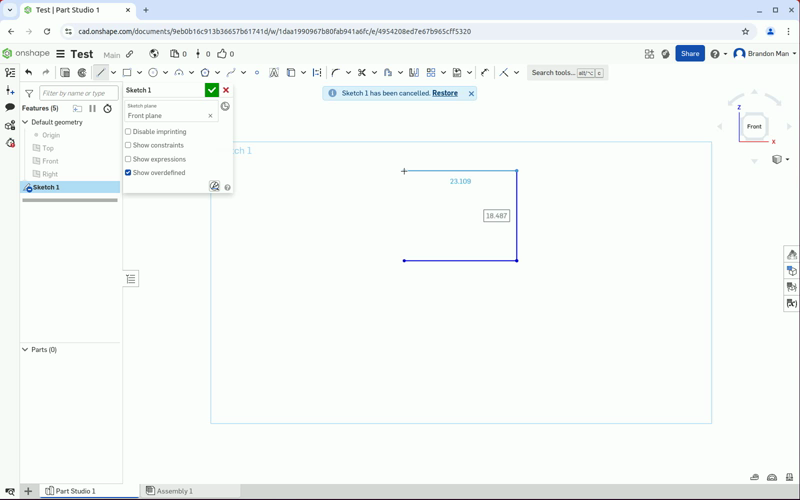
key_up(shift)
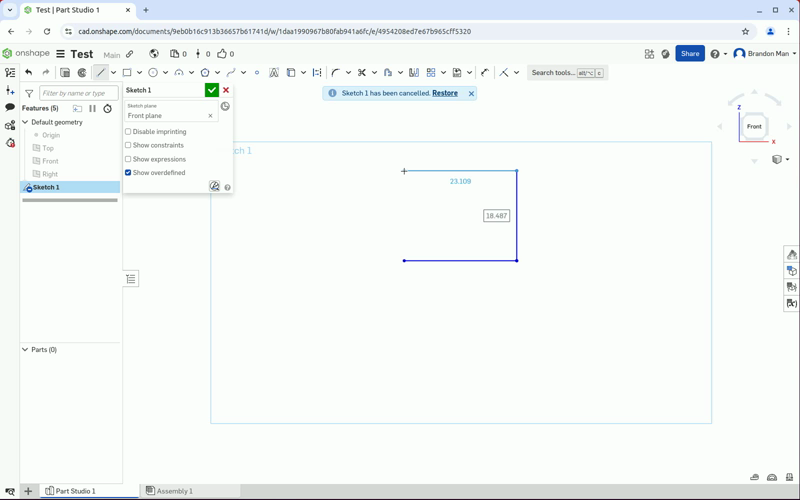
key_down(shift)
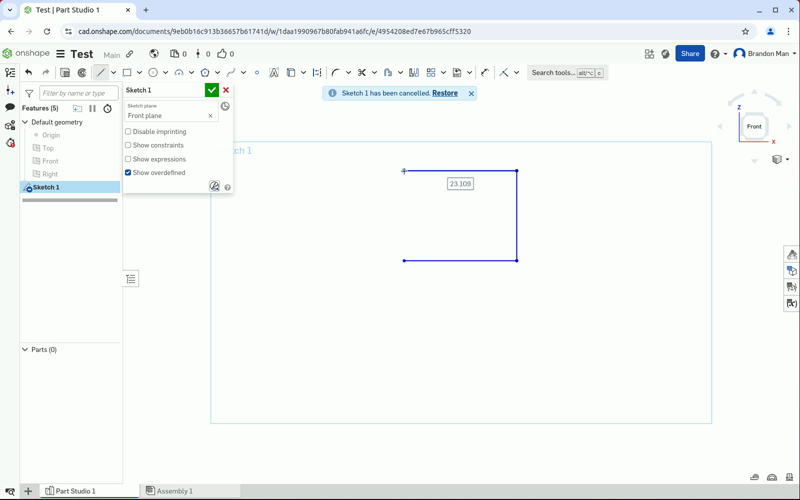
mouse_move(404, 260)
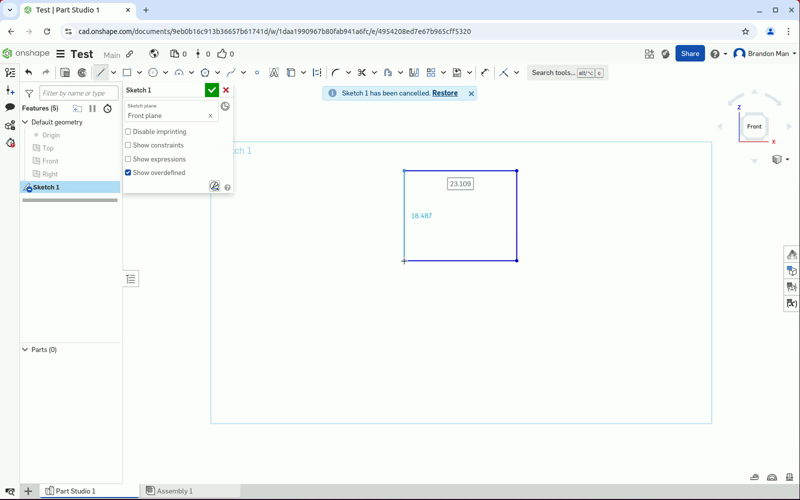
key_up(shift)
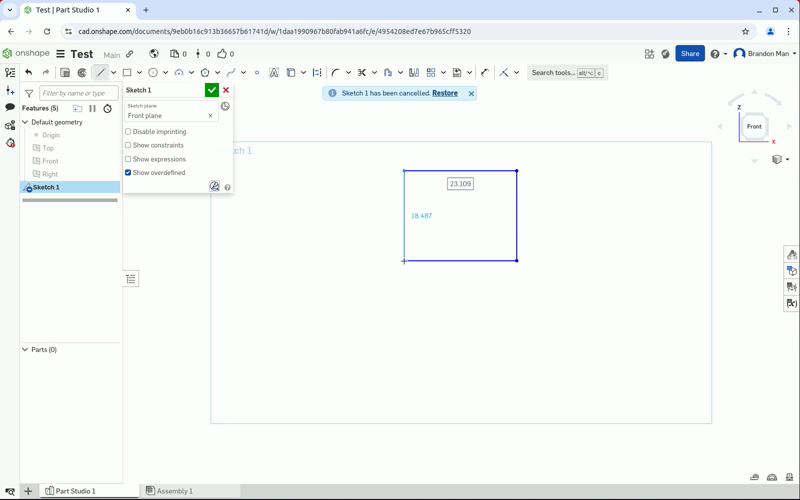
click(404, 260)
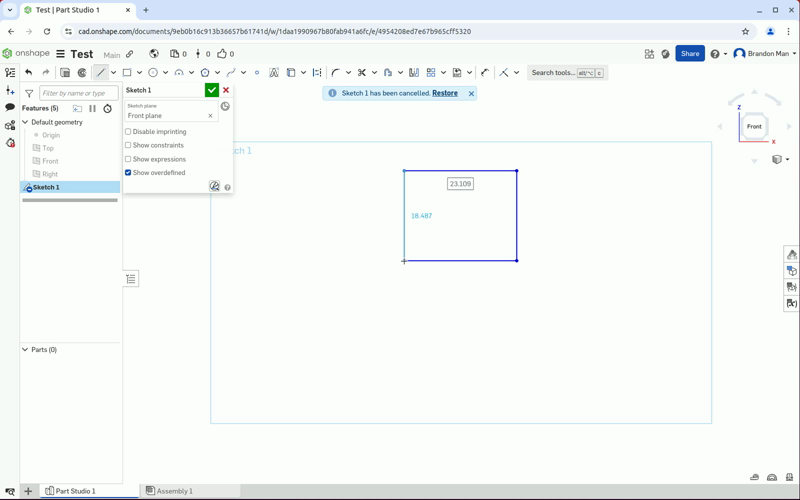
key(esc)
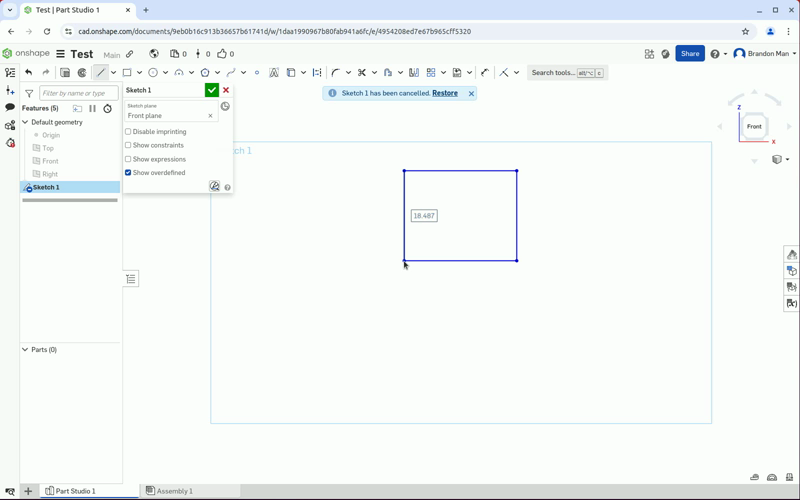
key(c)
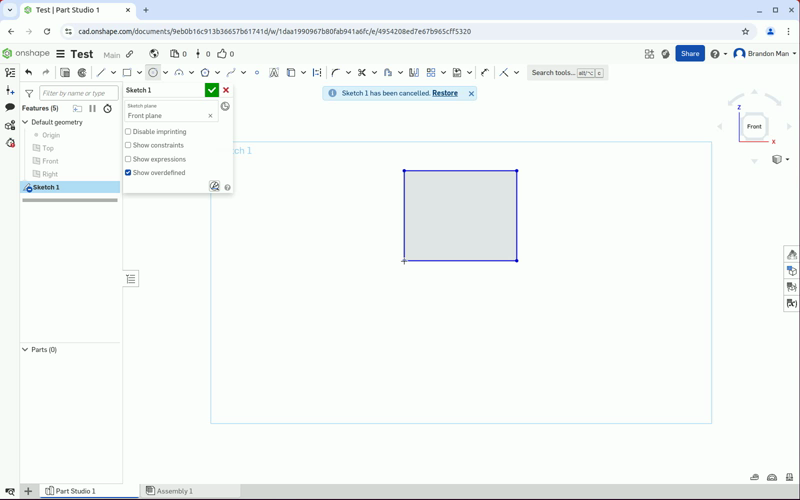
key_down(shift)
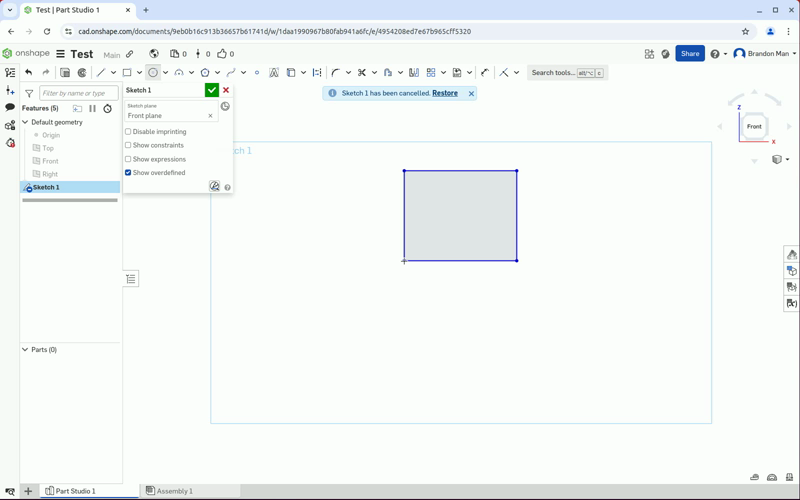
mouse_move(461, 215)
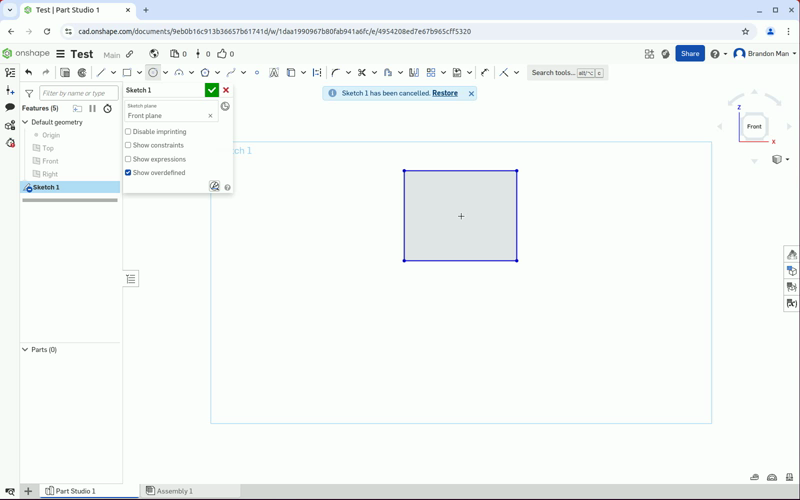
click(461, 215)
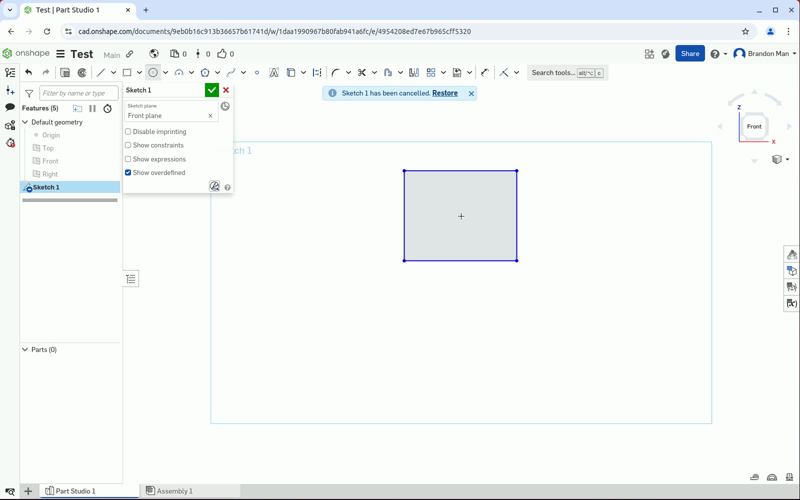
key_up(shift)
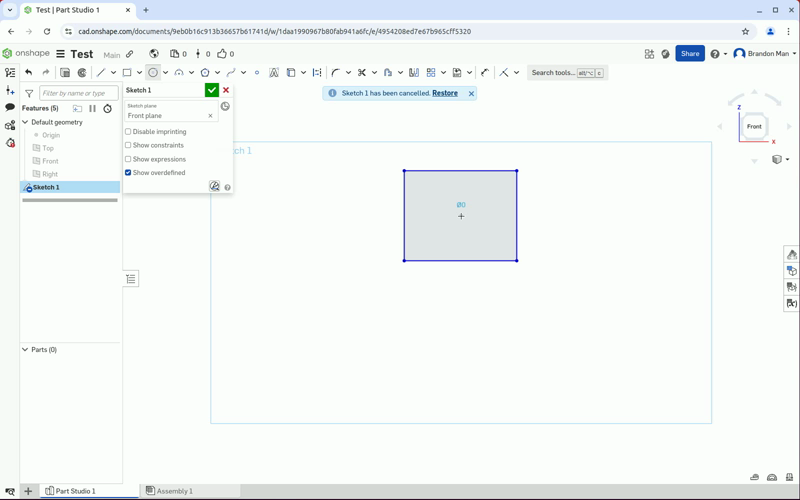
mouse_move(477, 215)
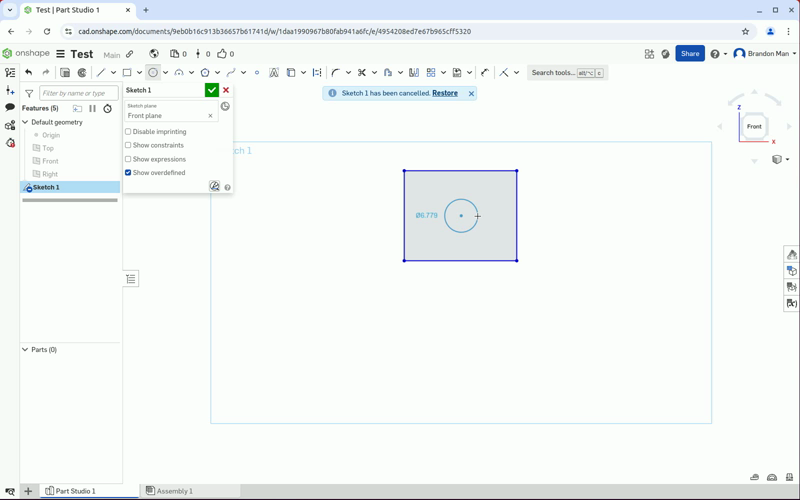
click(477, 215)
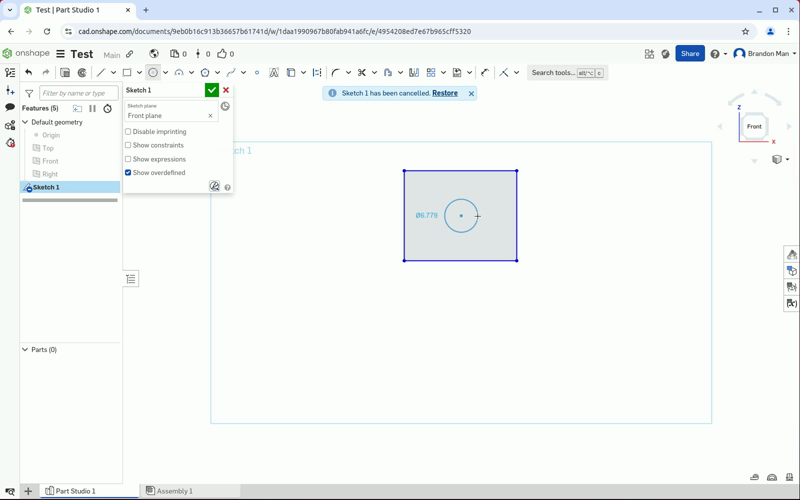
key(esc)
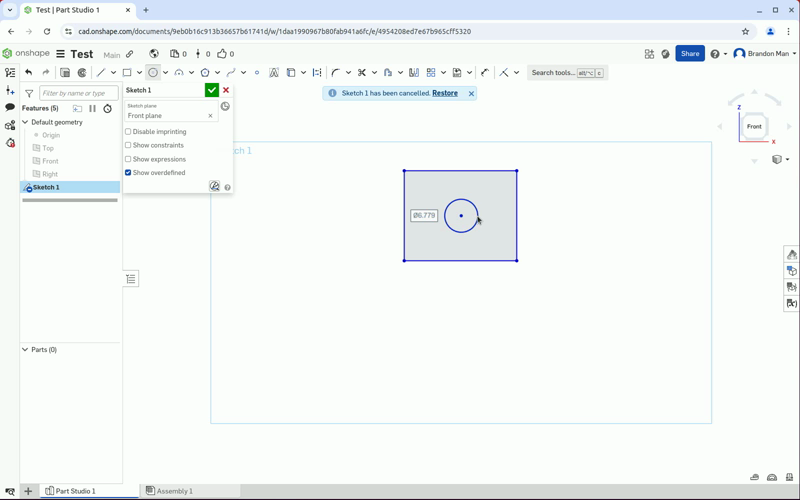
mouse_move(462, 177)
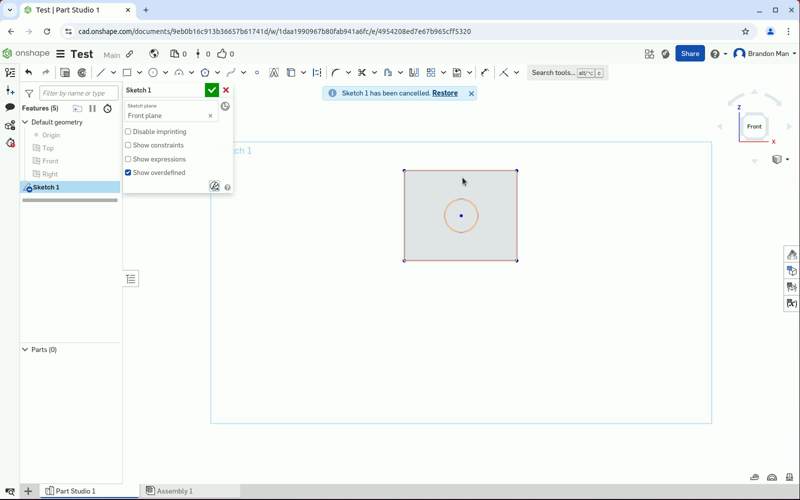
click(462, 177)
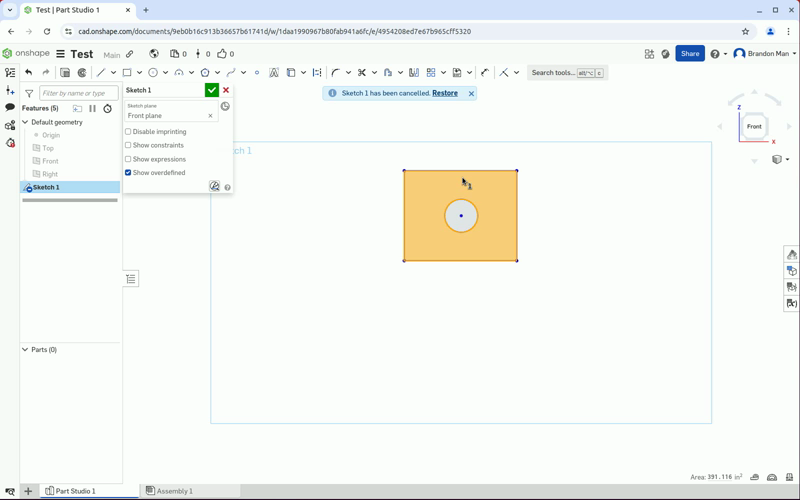
mouse_move(73, 352)
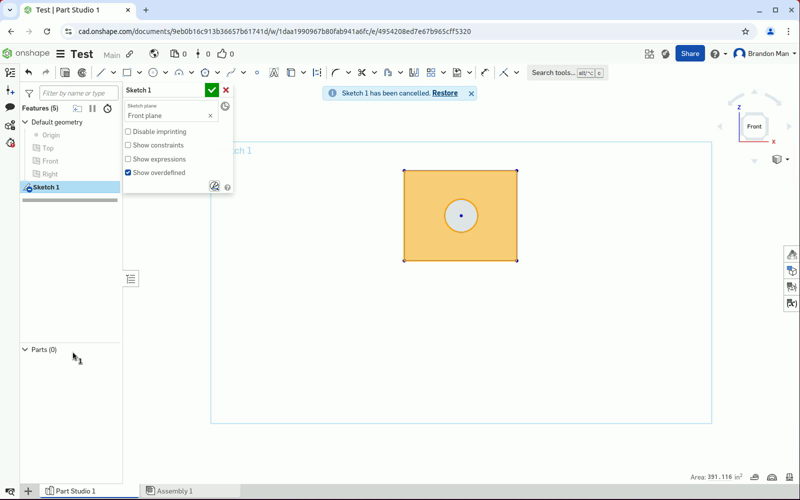
key(shift+y)
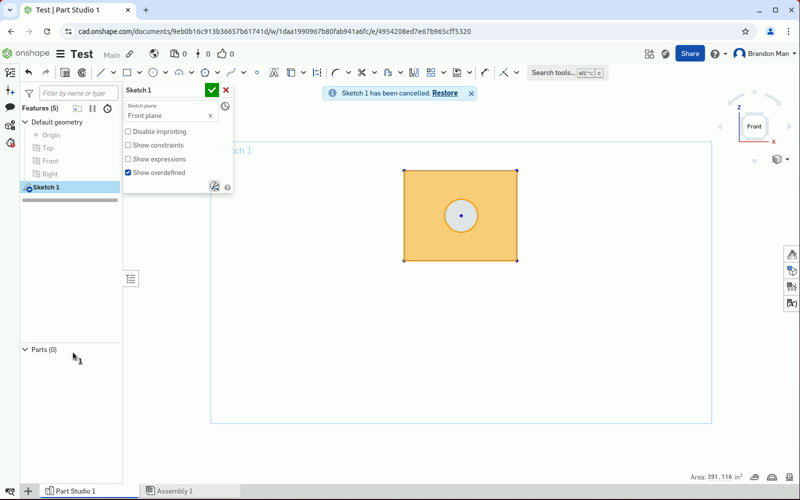
key(shift+e)
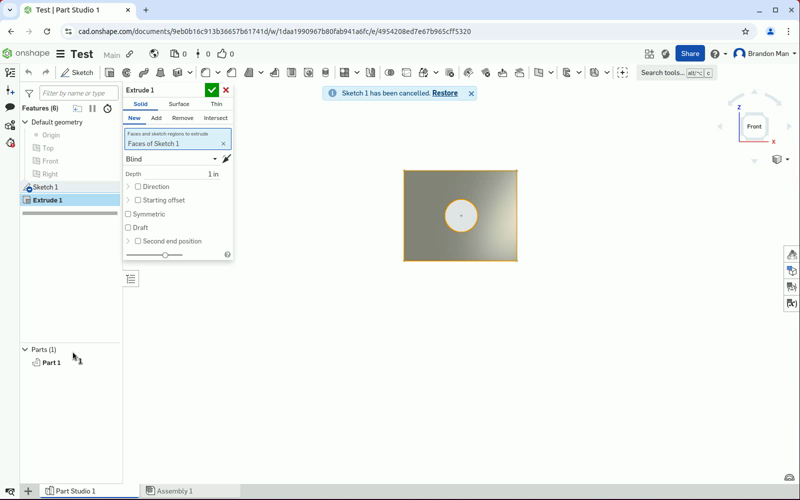
mouse_move(143, 106)
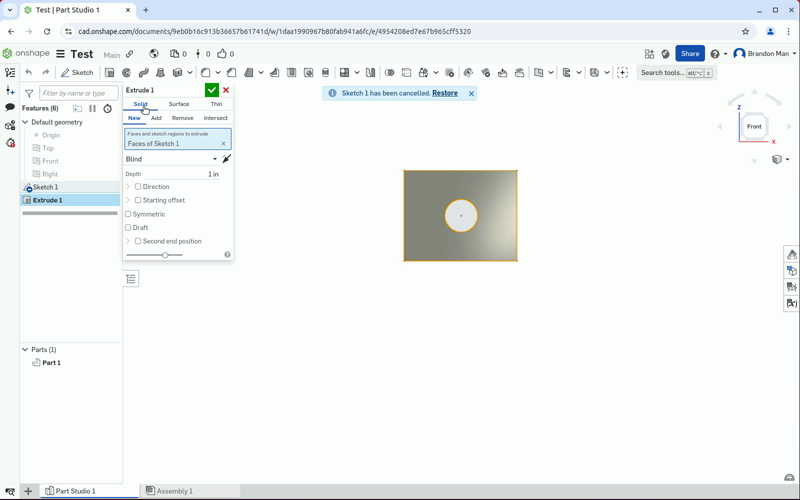
click(143, 106)
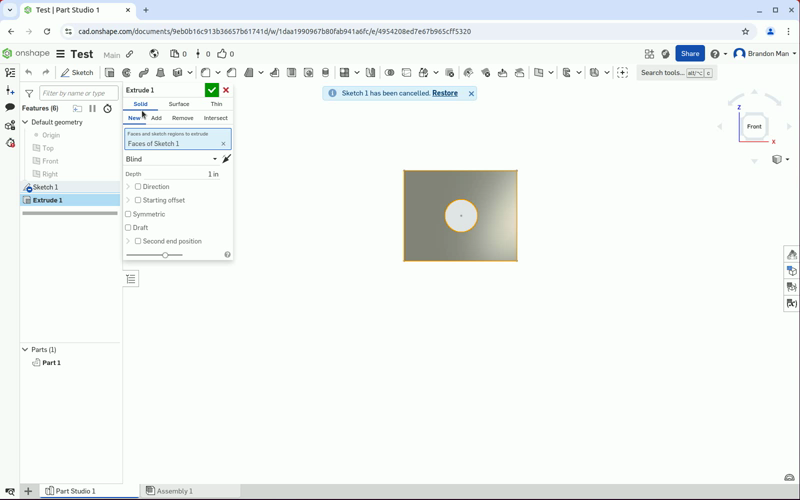
mouse_move(137, 120)
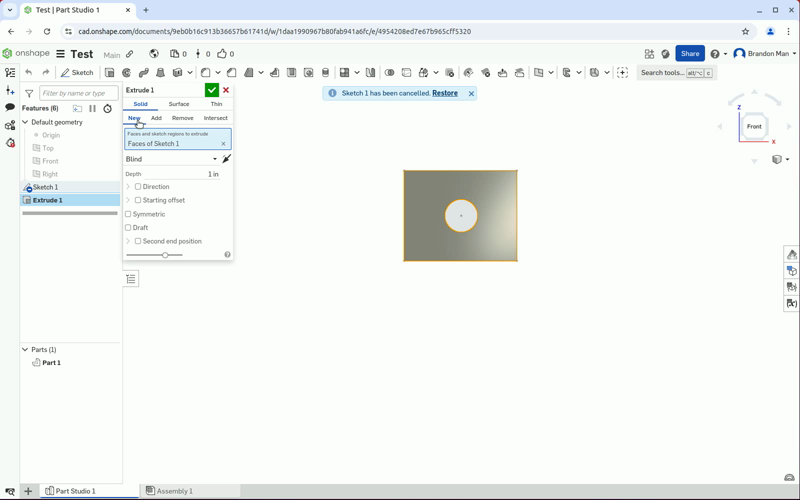
click(137, 120)
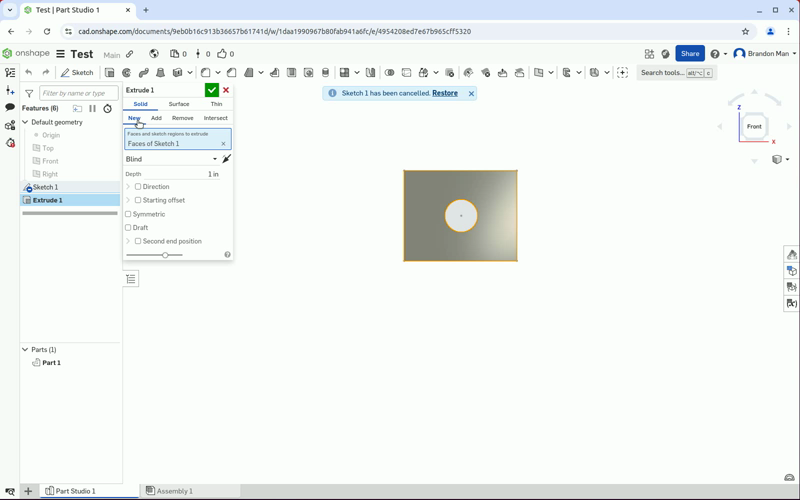
key(tab, 4)
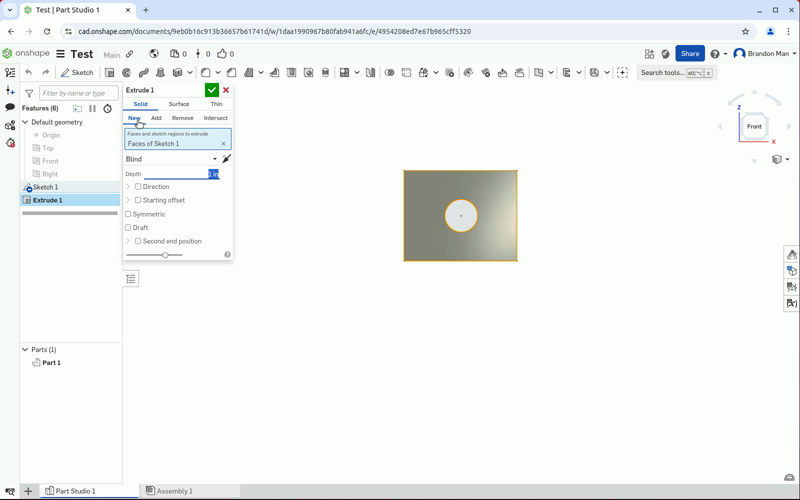
text(5.777)
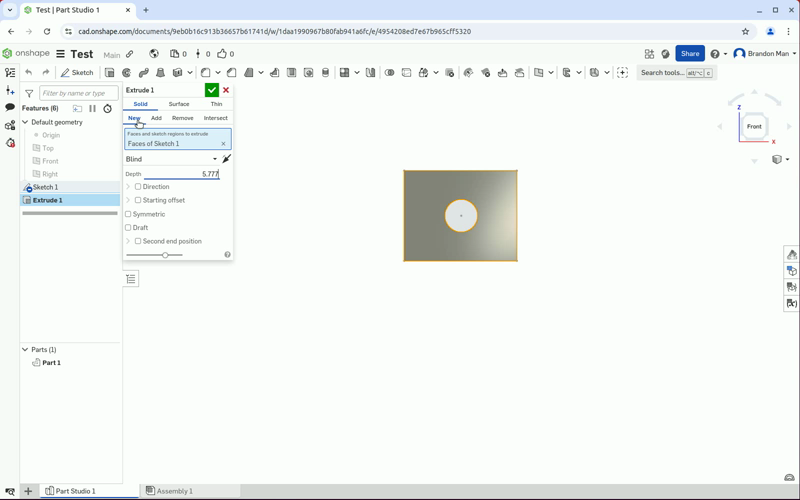
key(enter)
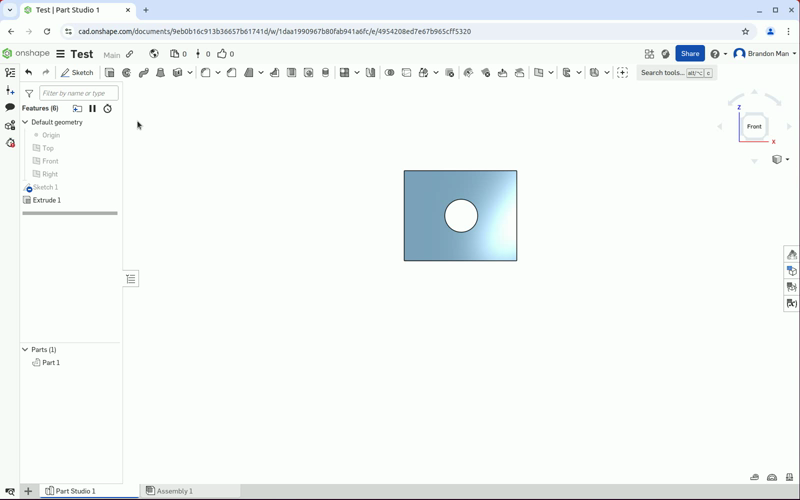
key(shift+h)
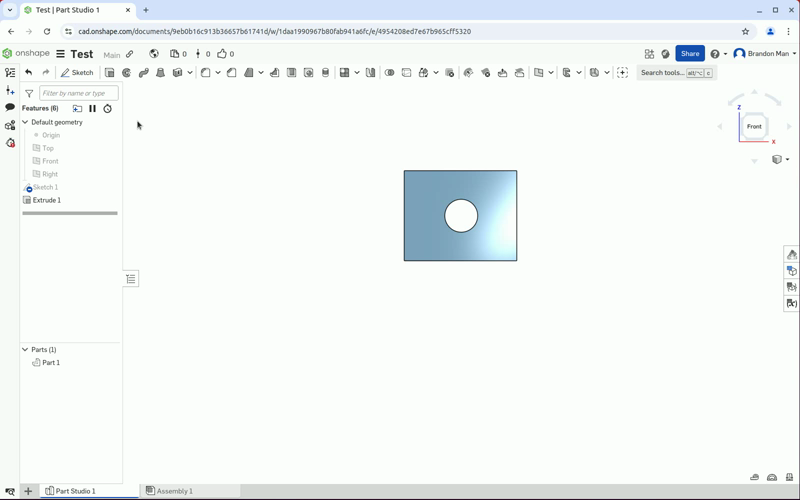
key(shift+h)
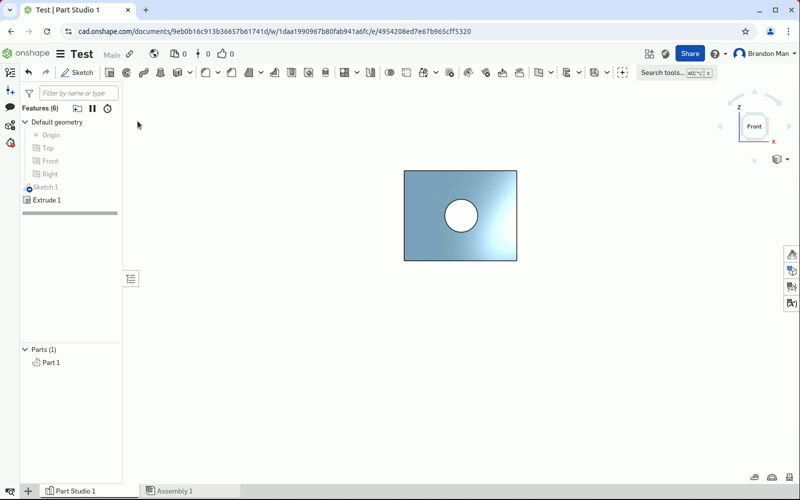
mouse_move(73, 189)
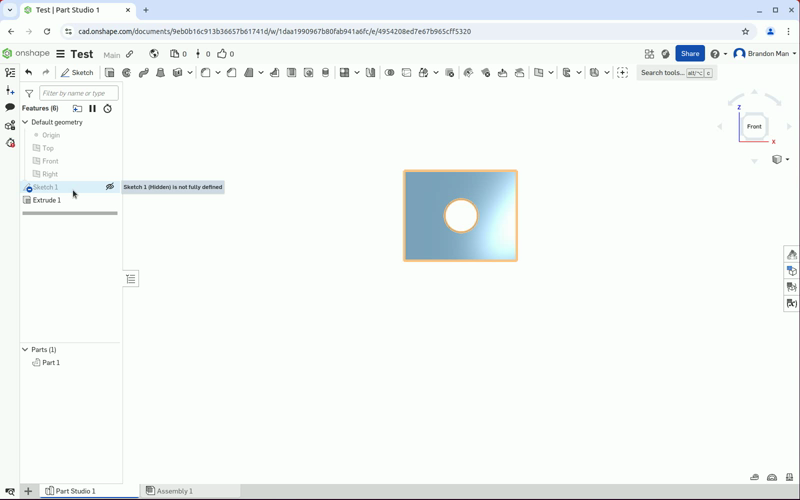
click(73, 189)
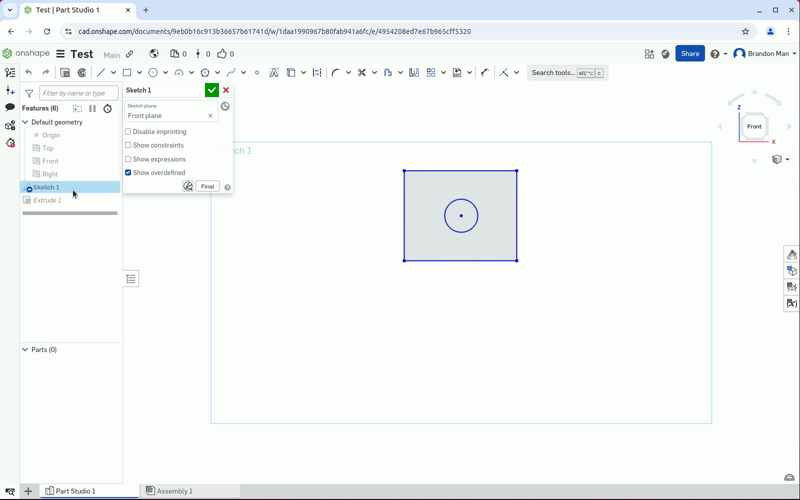
mouse_move(229, 92)
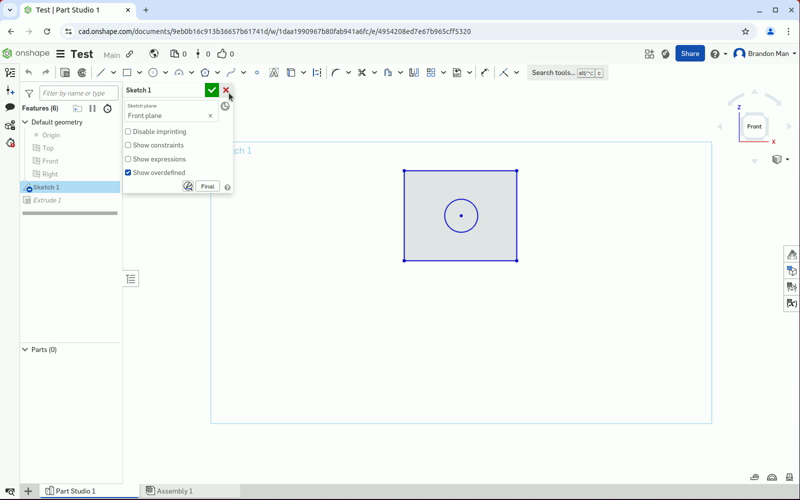
click(229, 92)
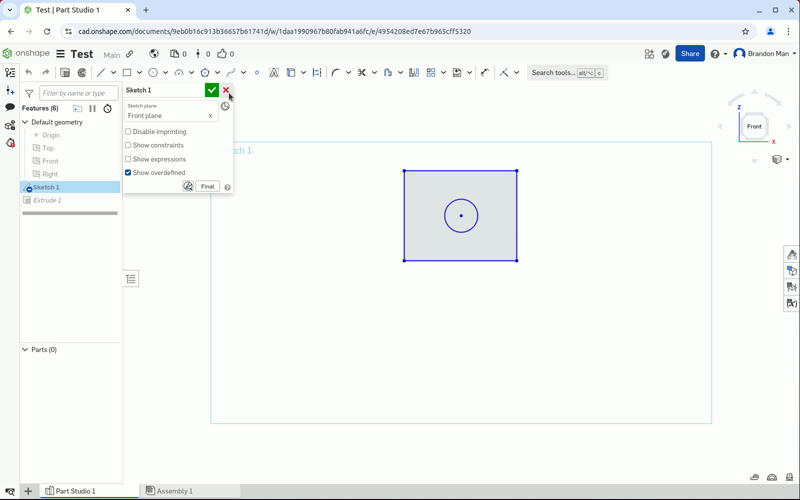
key(shift+s)
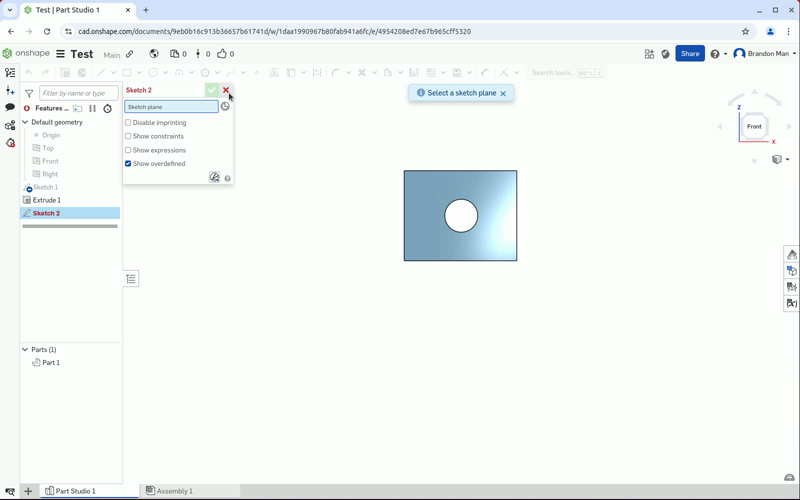
mouse_move(73, 163)
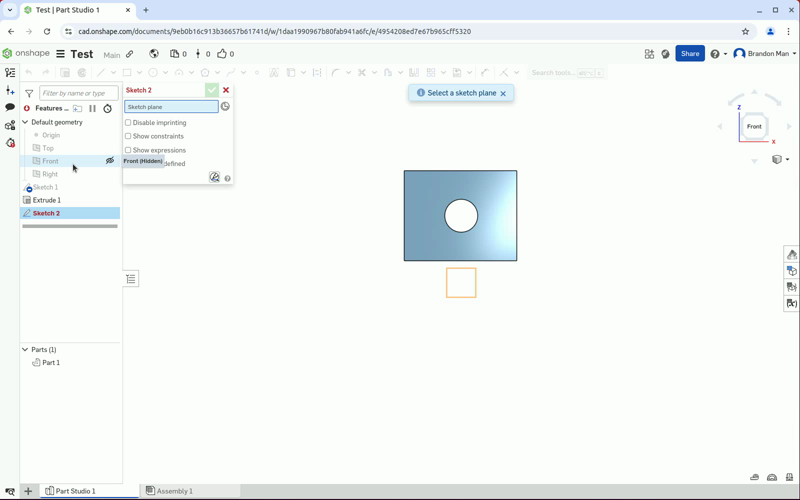
click(73, 163)
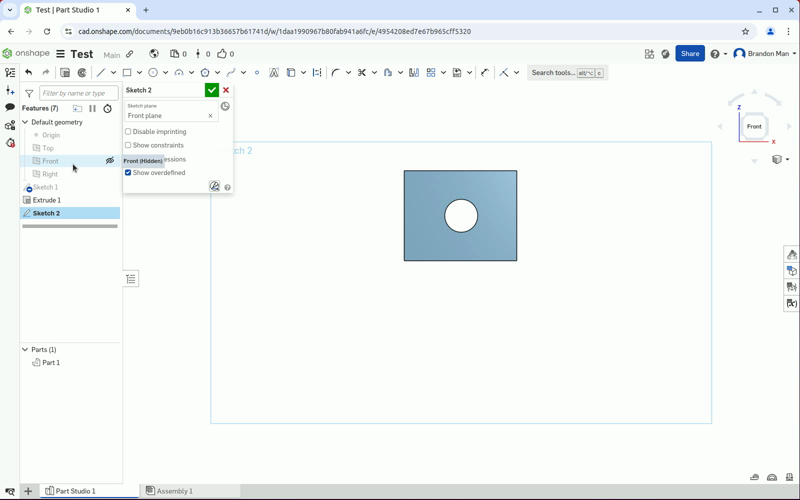
mouse_move(73, 352)
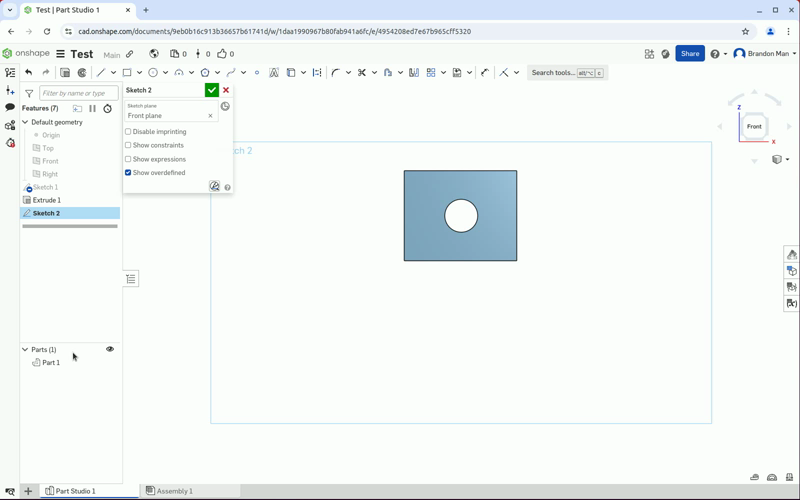
key(y)
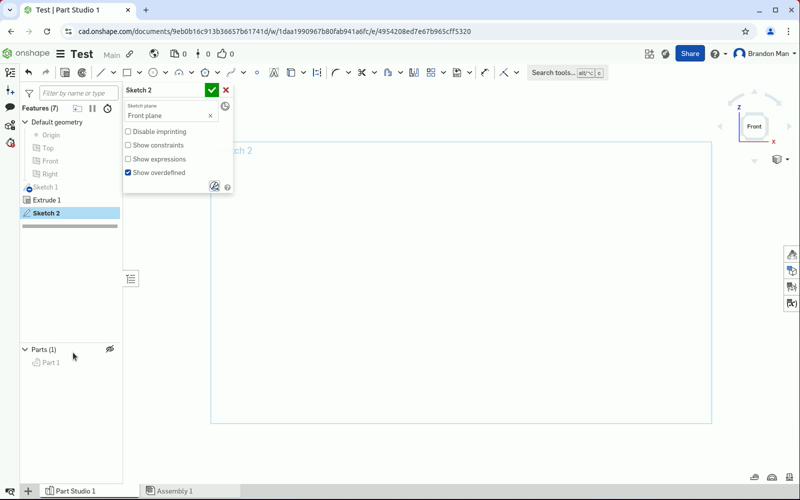
key(l)
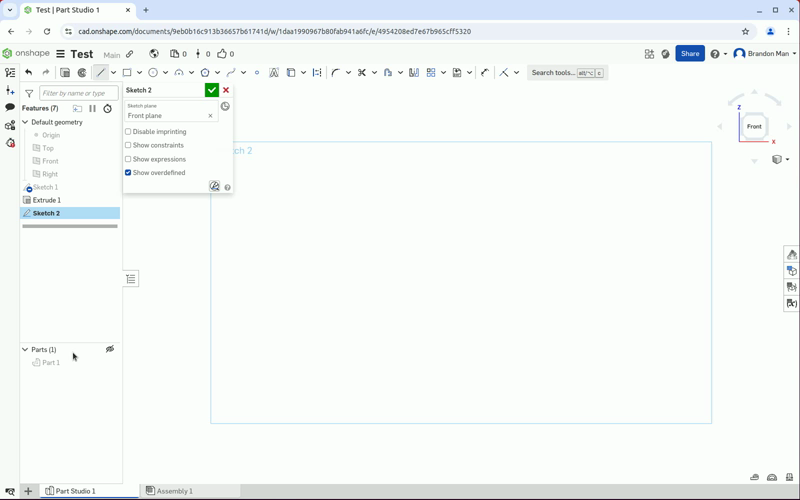
key_down(shift)
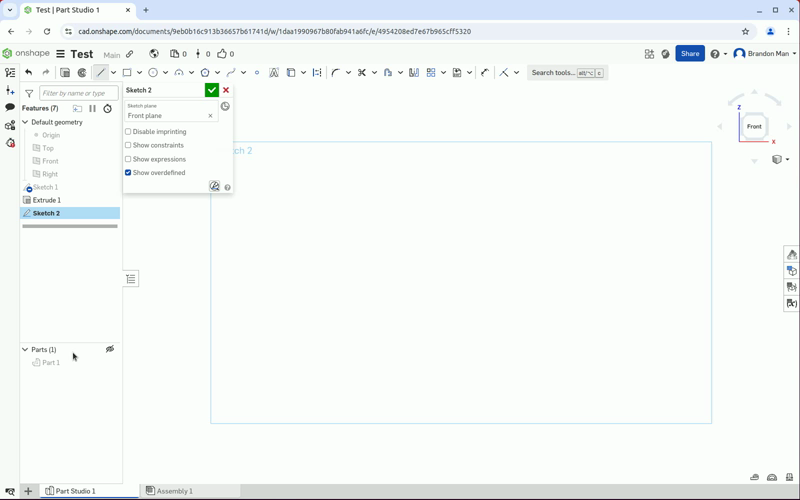
mouse_move(416, 361)
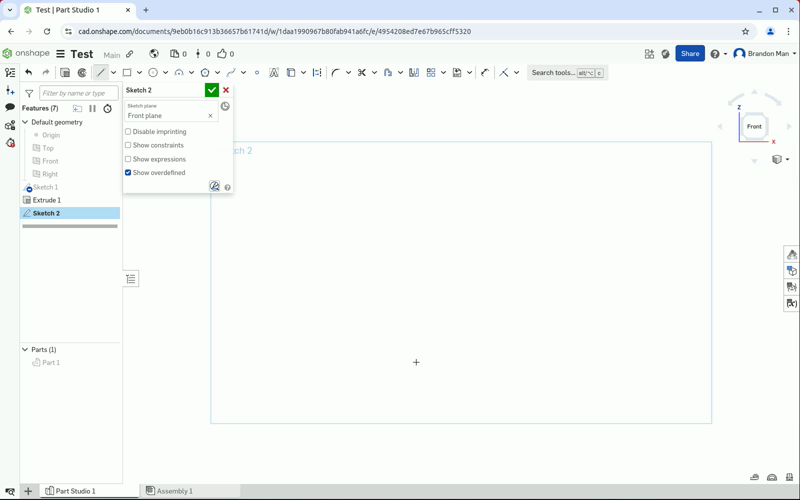
click(416, 361)
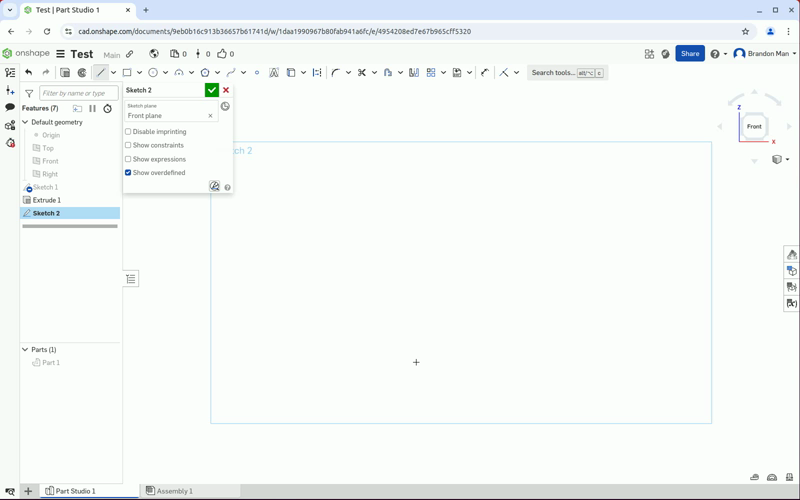
key_up(shift)
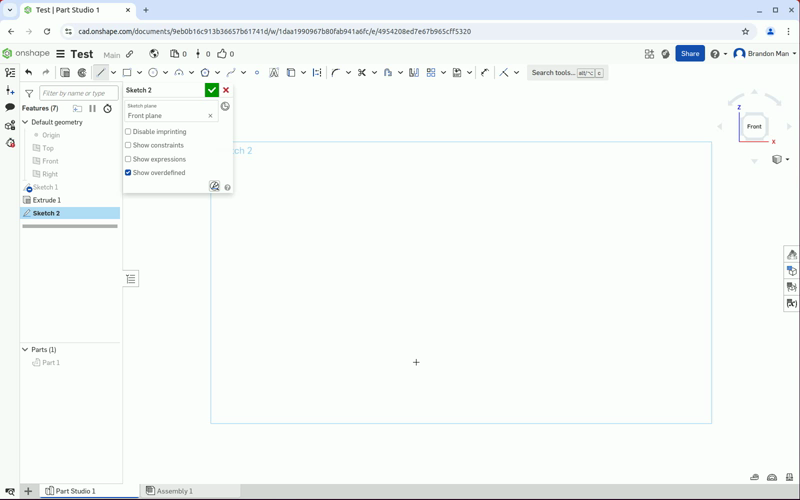
key_down(shift)
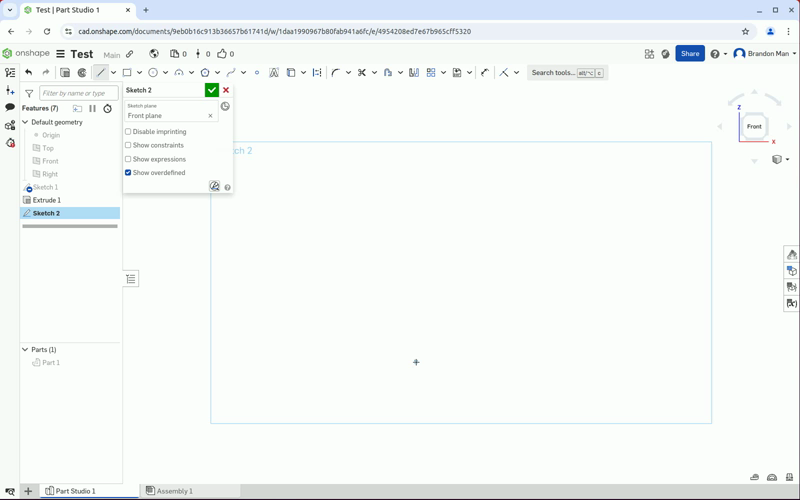
mouse_move(506, 361)
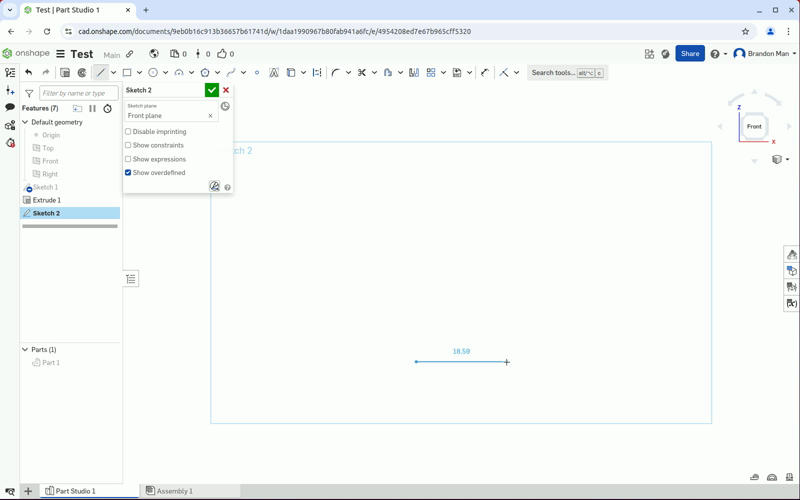
click(506, 361)
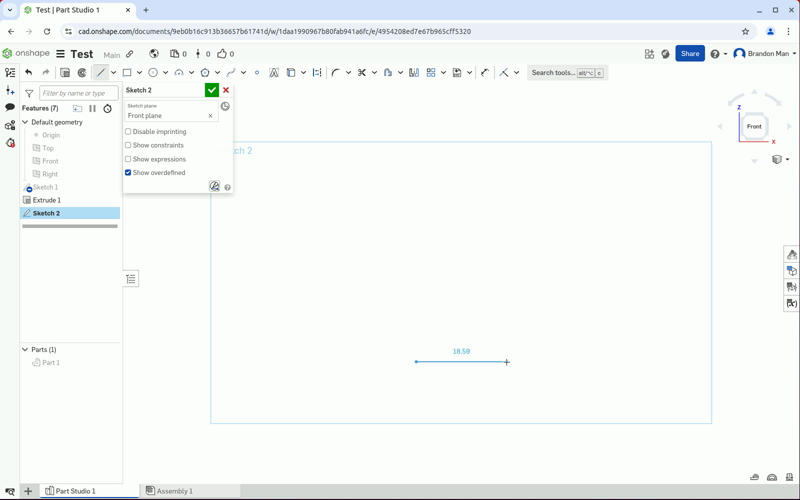
key_up(shift)
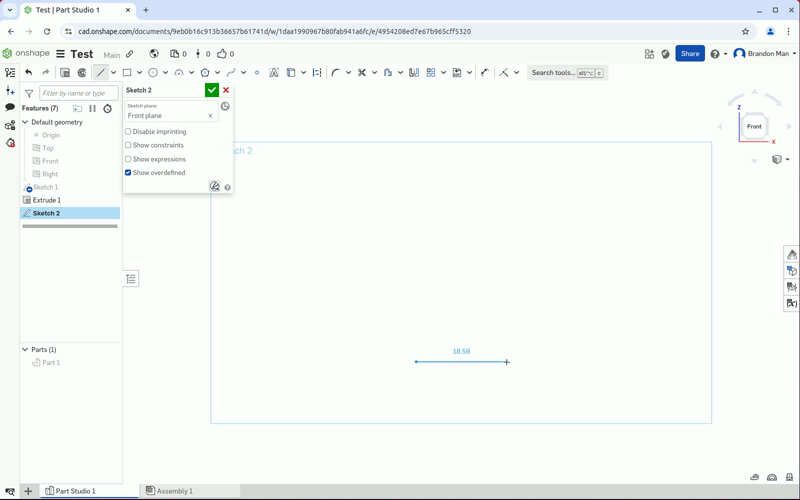
key_down(shift)
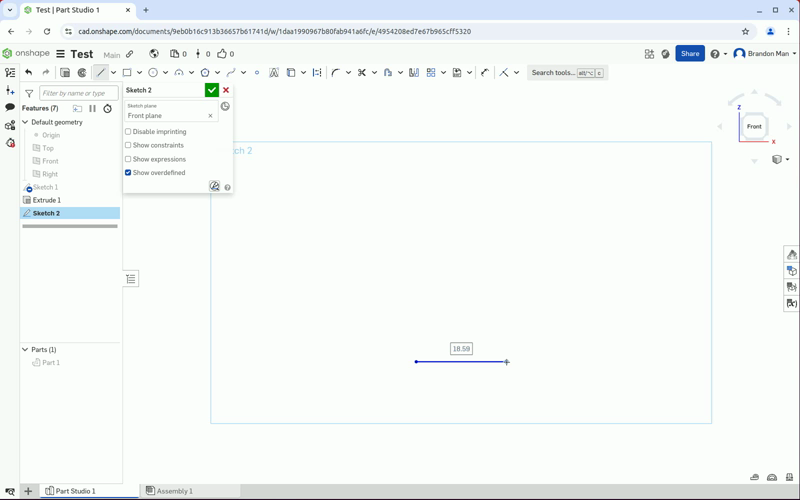
mouse_move(536, 361)
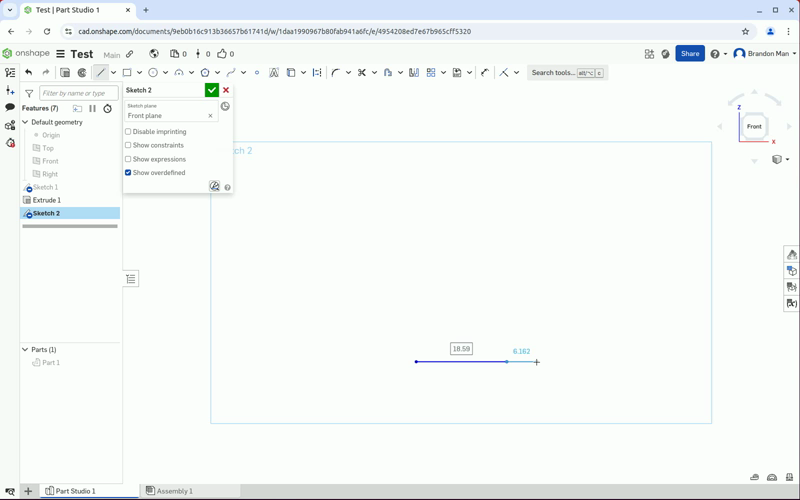
mouse_move(506, 305)
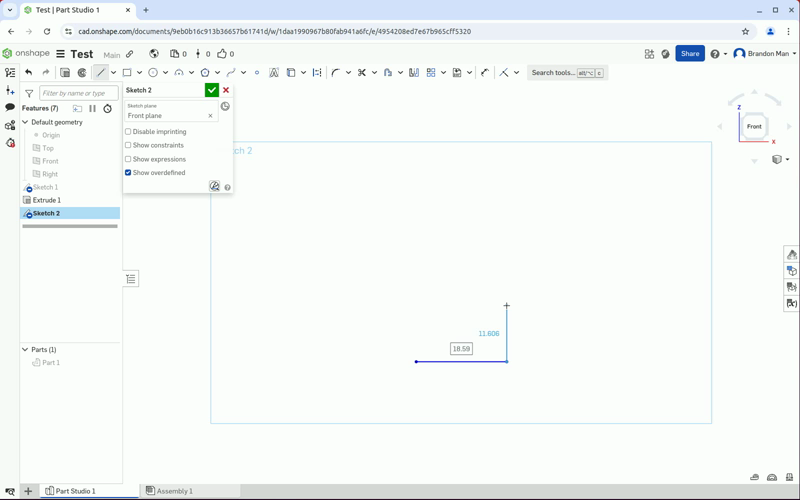
click(506, 305)
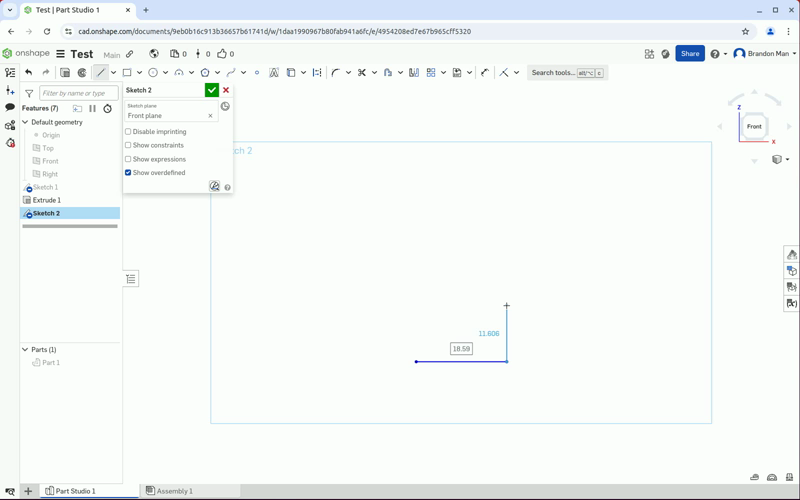
key_up(shift)
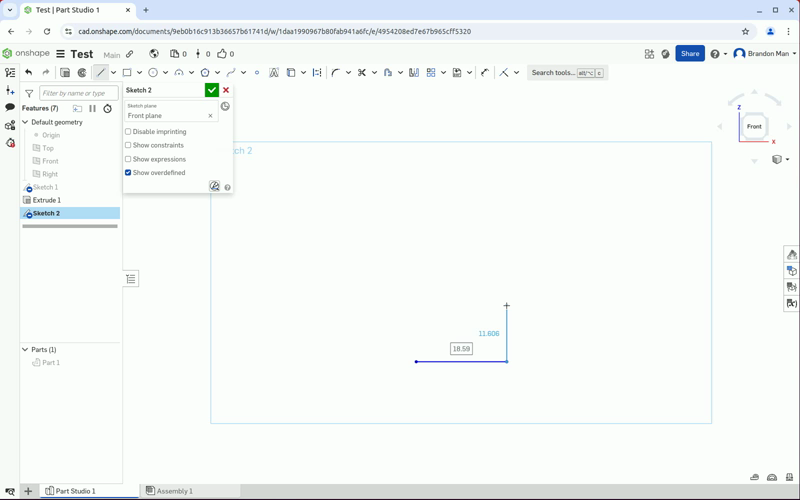
key_down(shift)
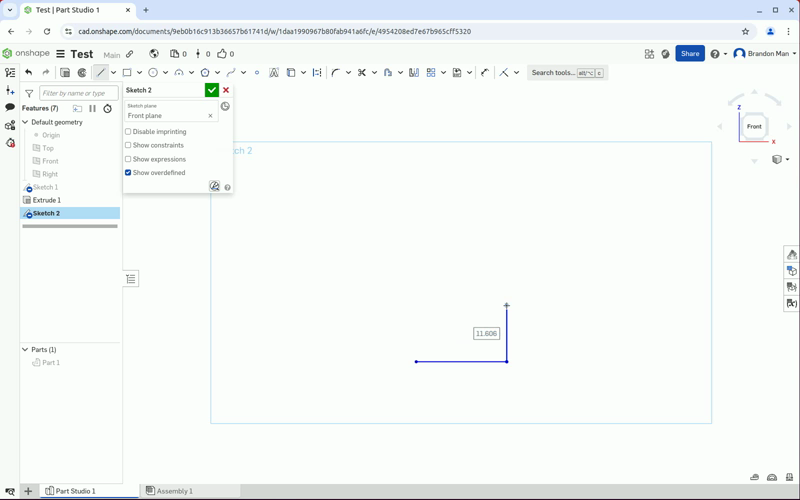
mouse_move(416, 305)
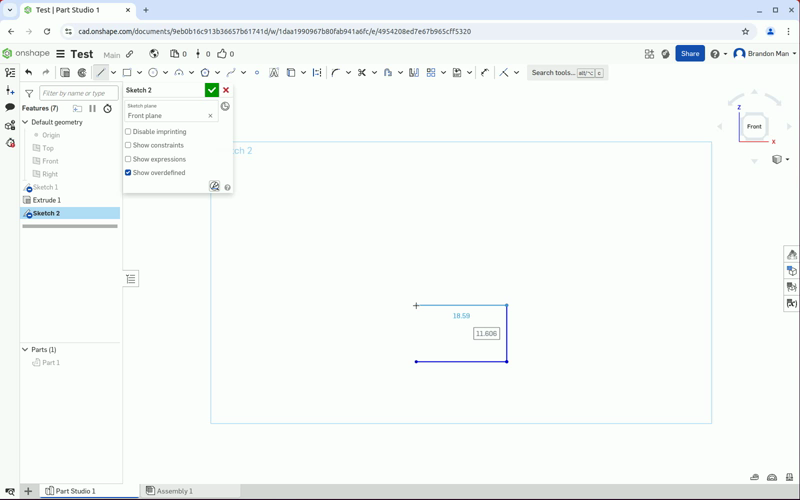
click(416, 305)
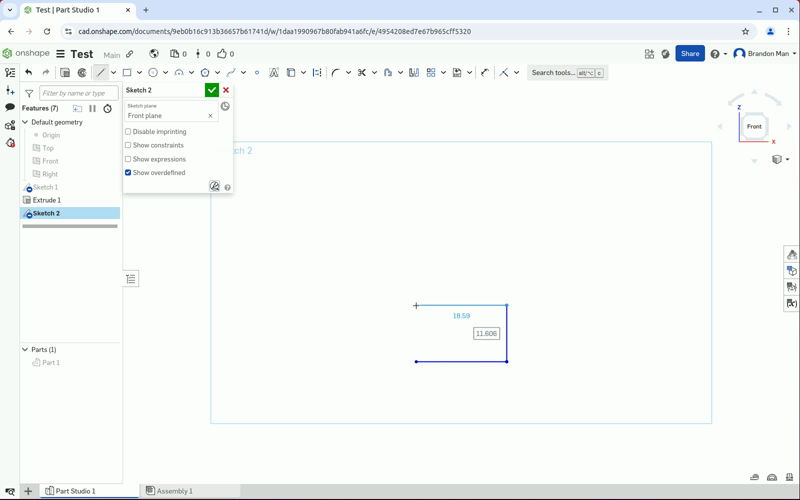
key_up(shift)
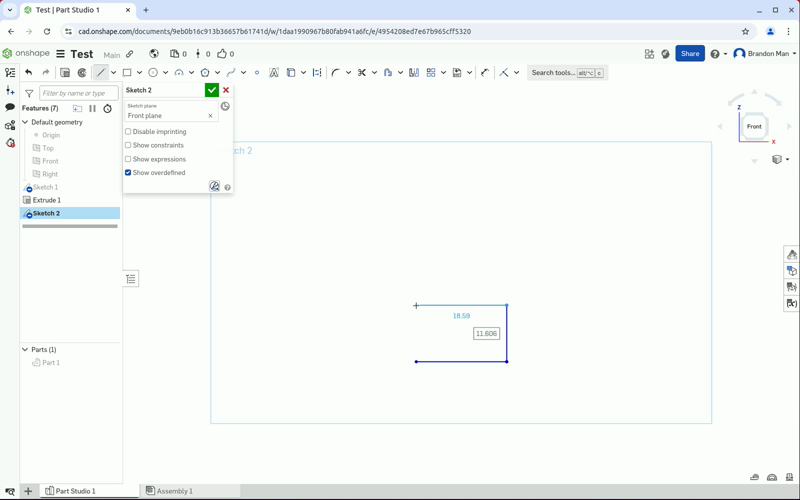
mouse_move(446, 305)
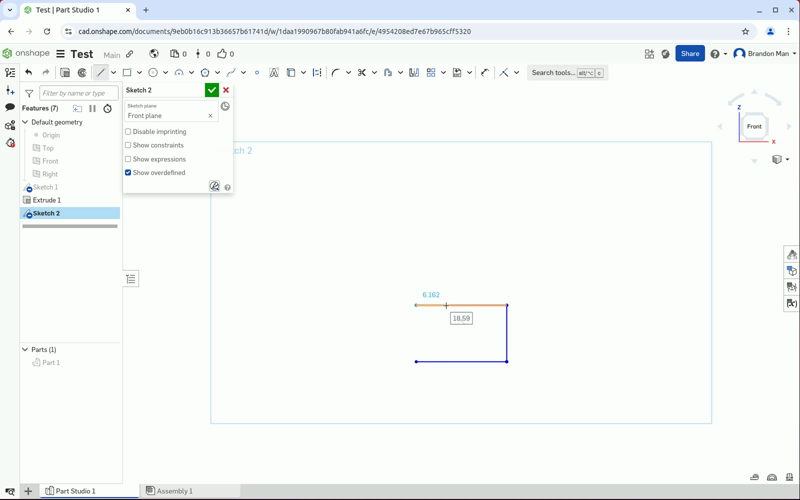
key_down(shift)
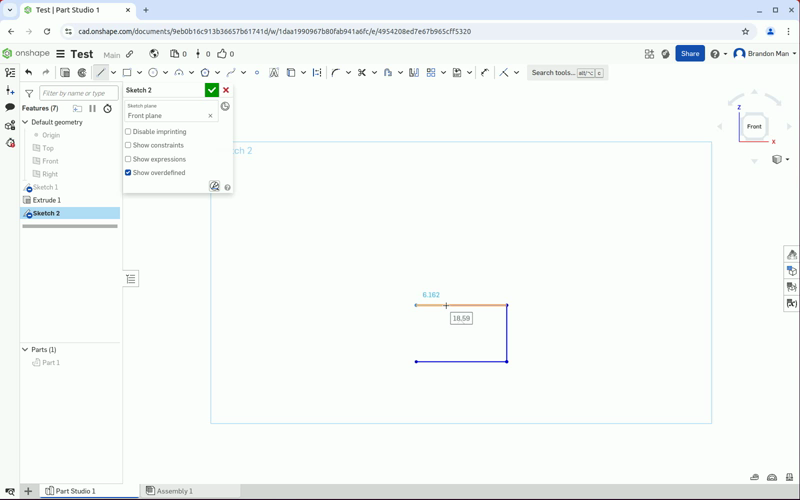
mouse_move(416, 361)
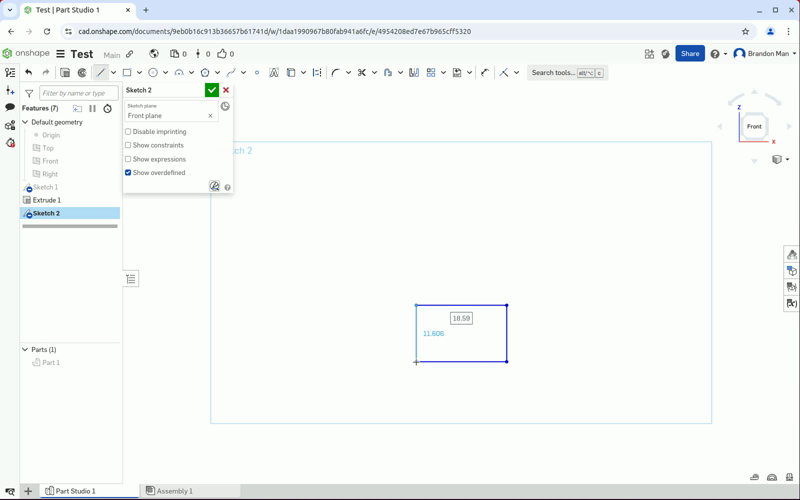
key_up(shift)
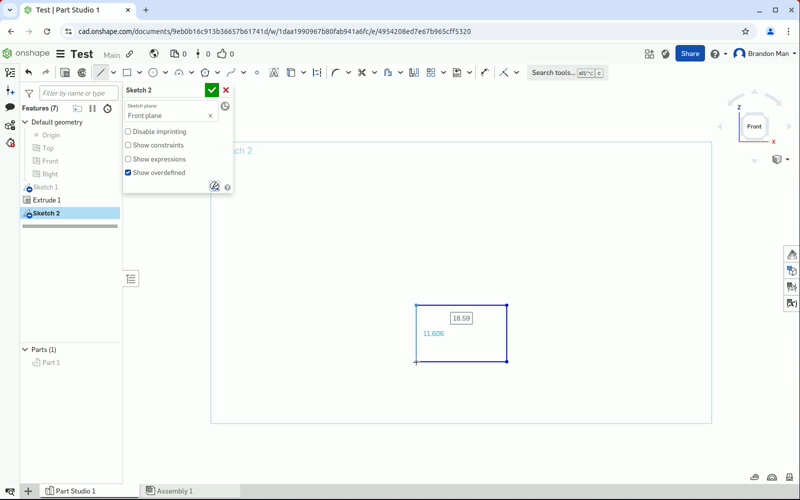
click(416, 361)
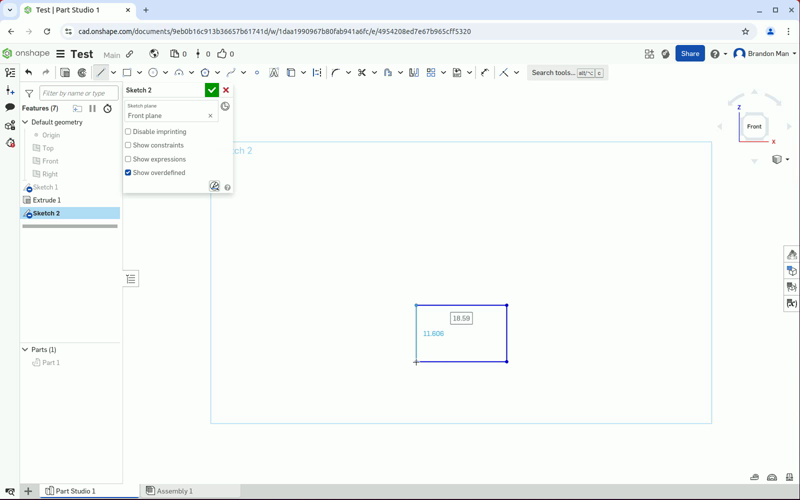
key(esc)
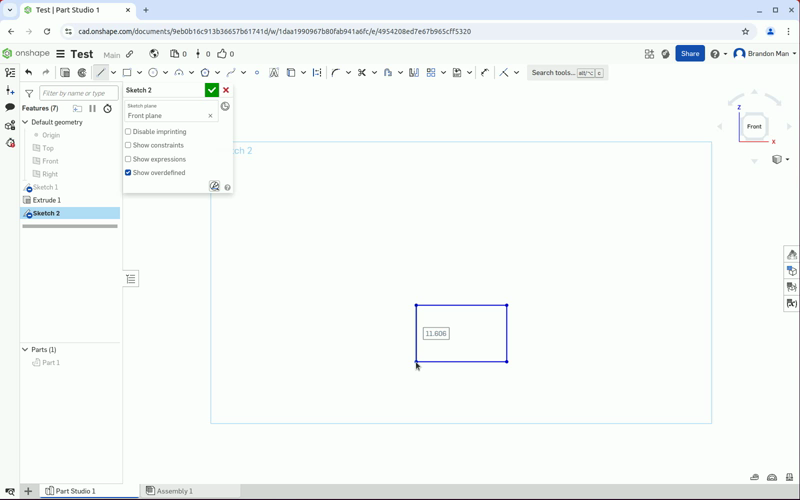
mouse_move(461, 324)
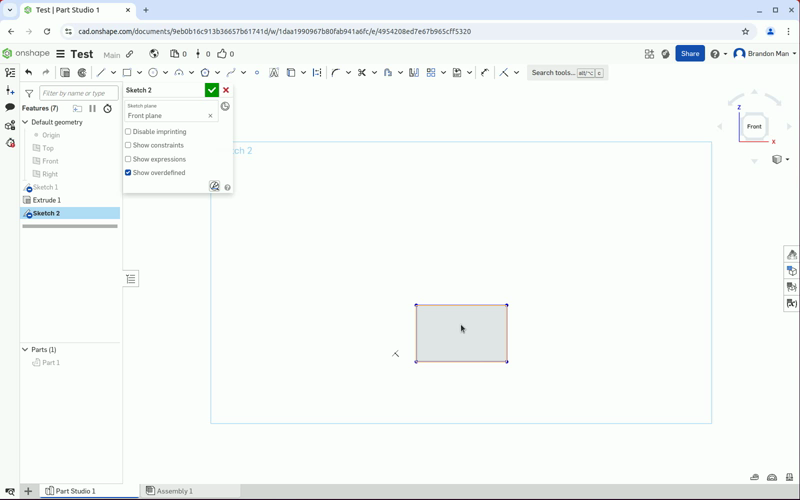
click(461, 324)
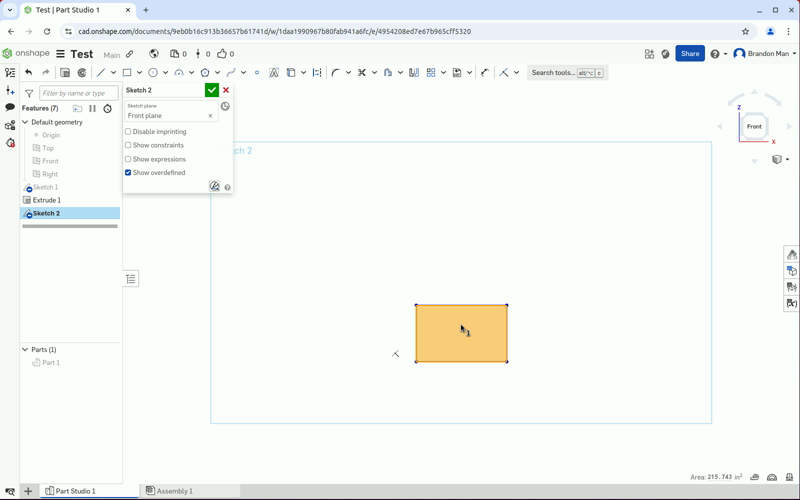
mouse_move(73, 352)
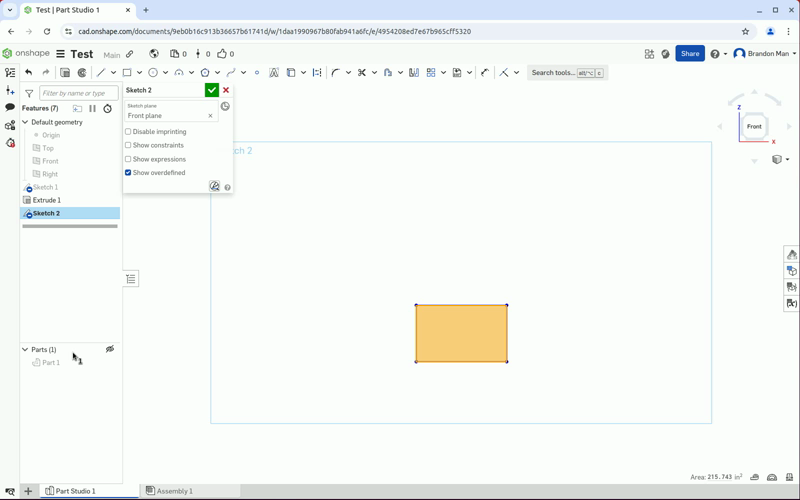
key(shift+y)
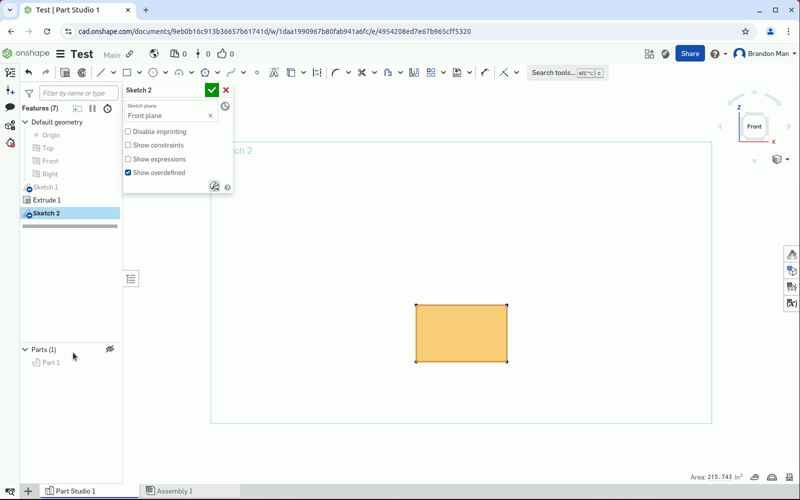
key(shift+e)
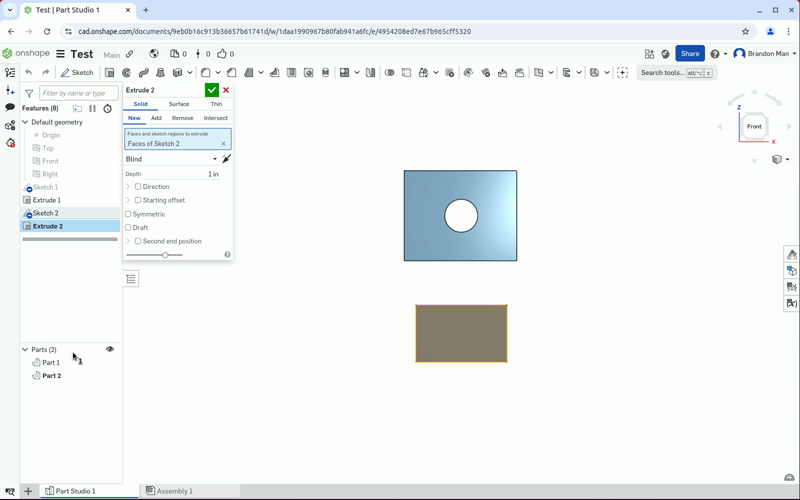
mouse_move(143, 106)
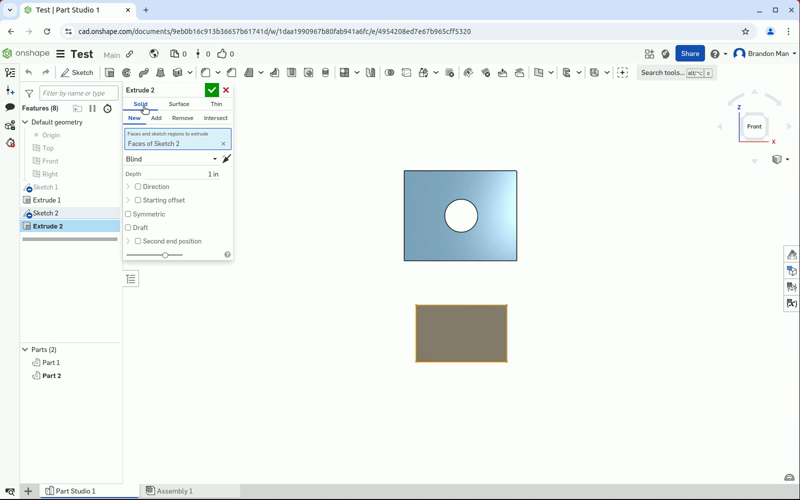
click(143, 106)
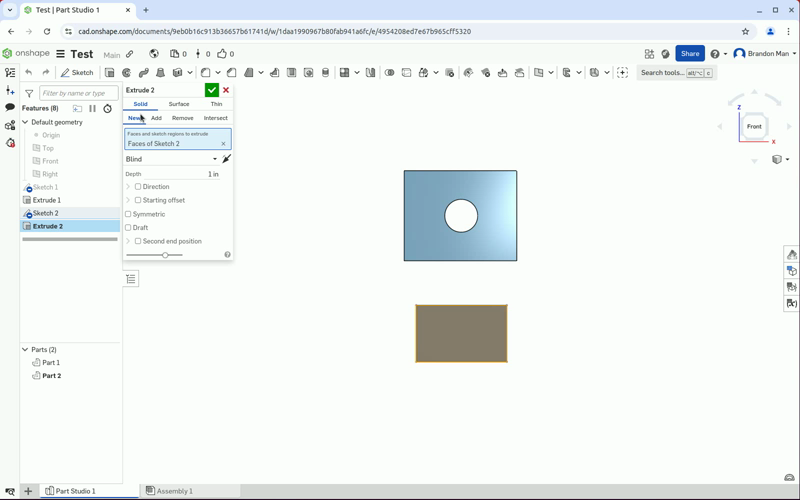
mouse_move(137, 120)
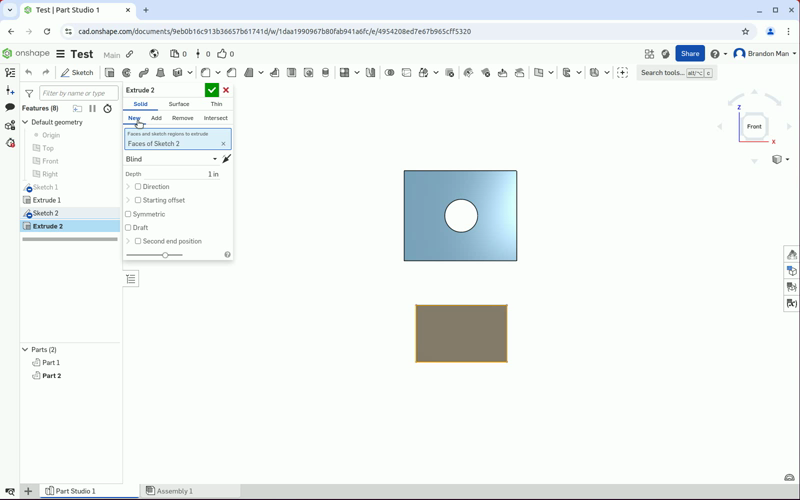
click(137, 120)
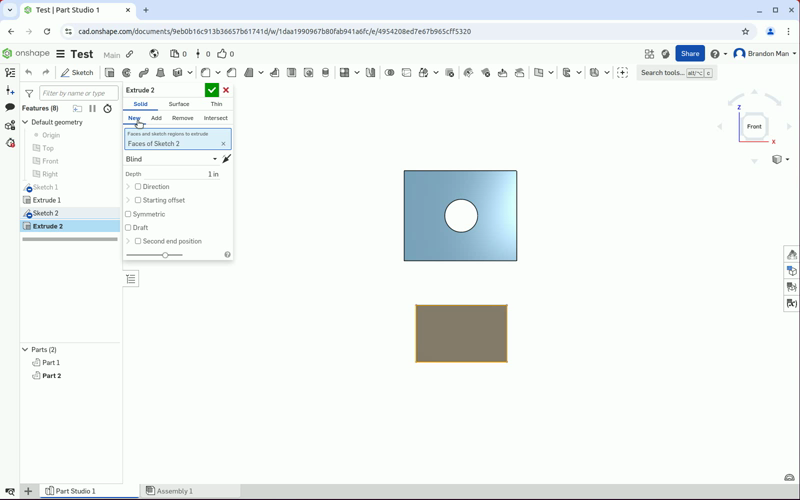
key(tab, 4)
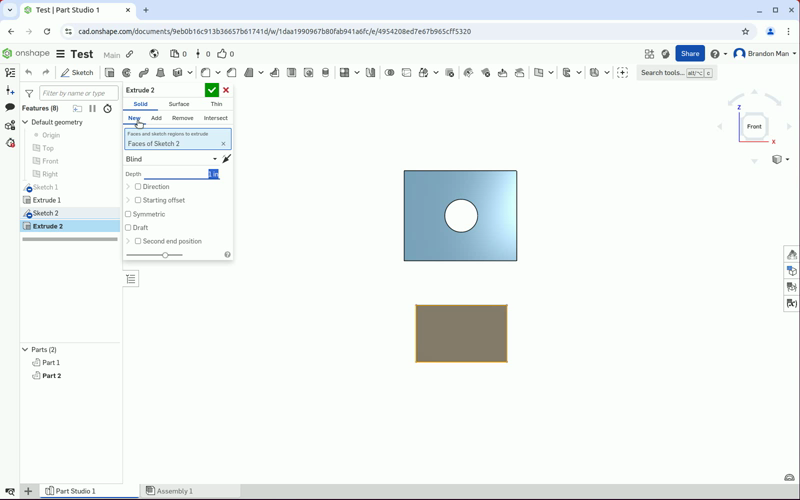
text(5.777)
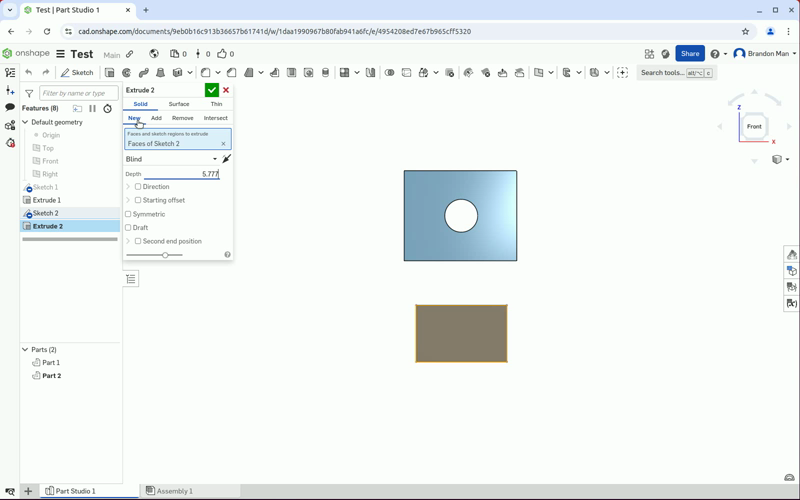
key(enter)
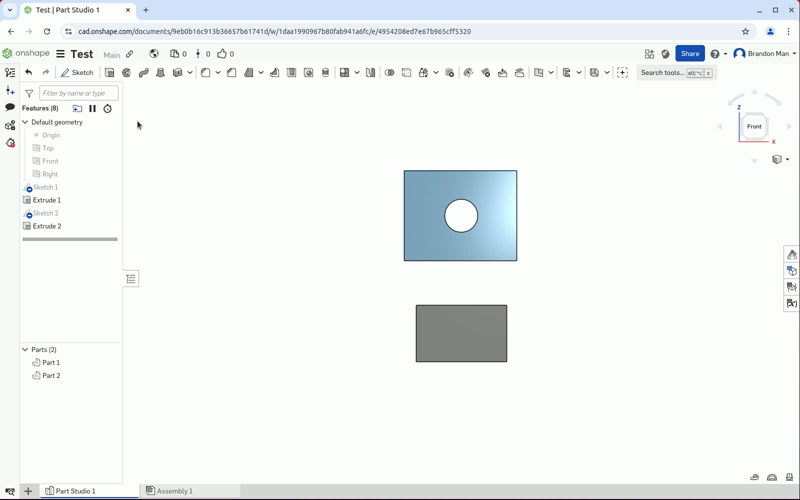
key(shift+h)
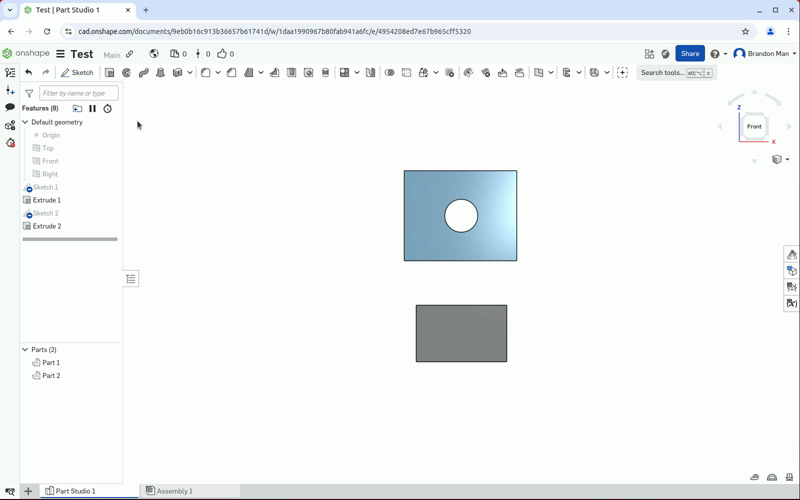
key(shift+h)
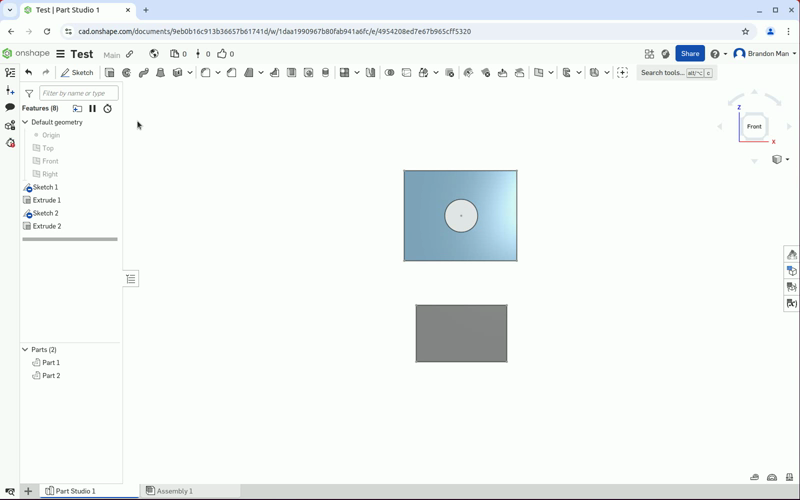
key(shift+7)
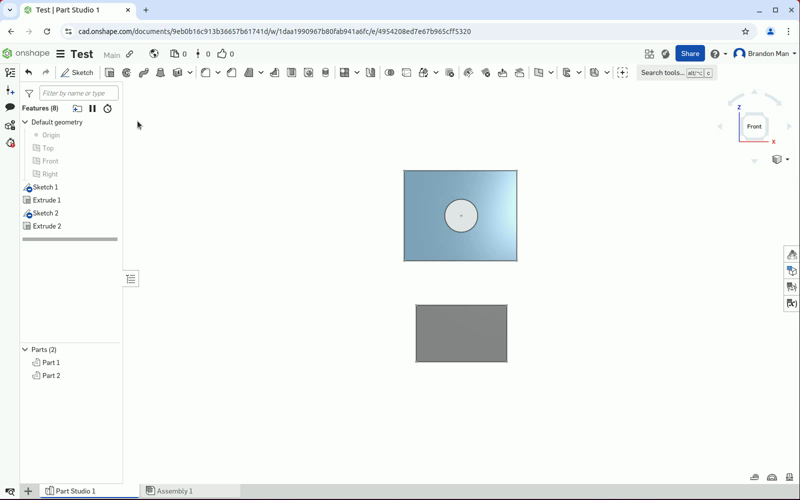
key(left, 2)
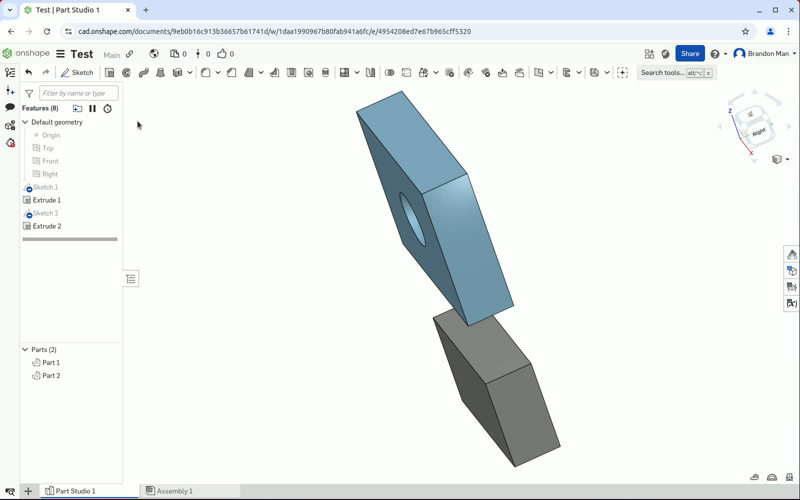
key(down, 2)
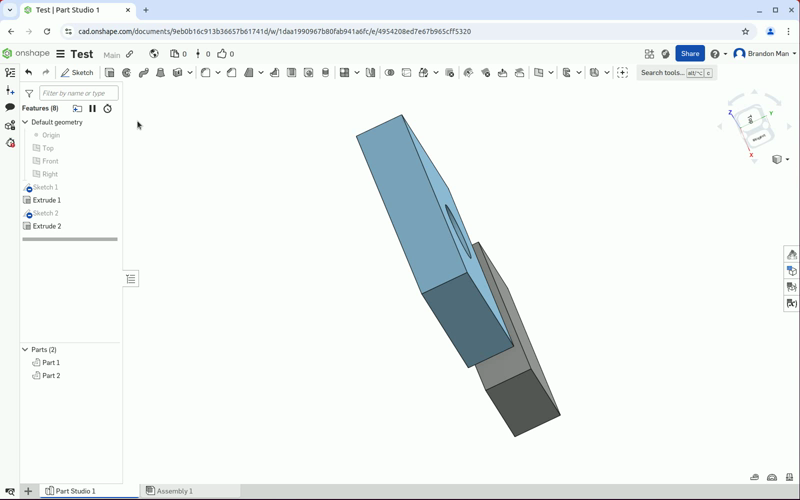
key(up, 2)
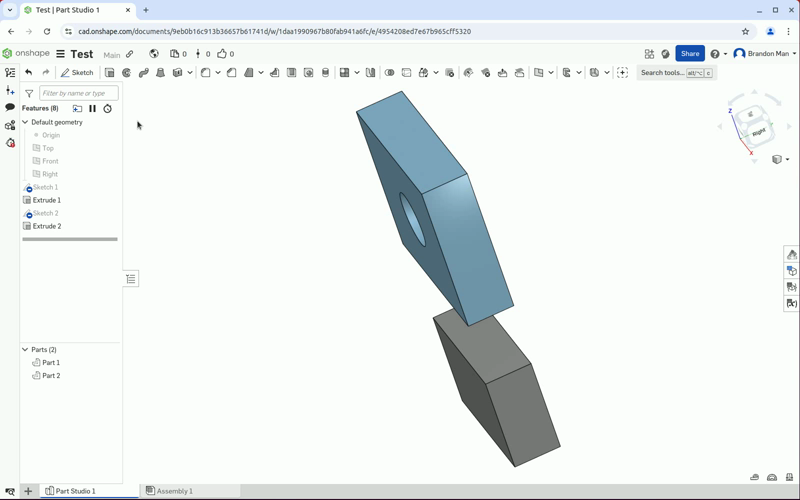
key(right, 2)
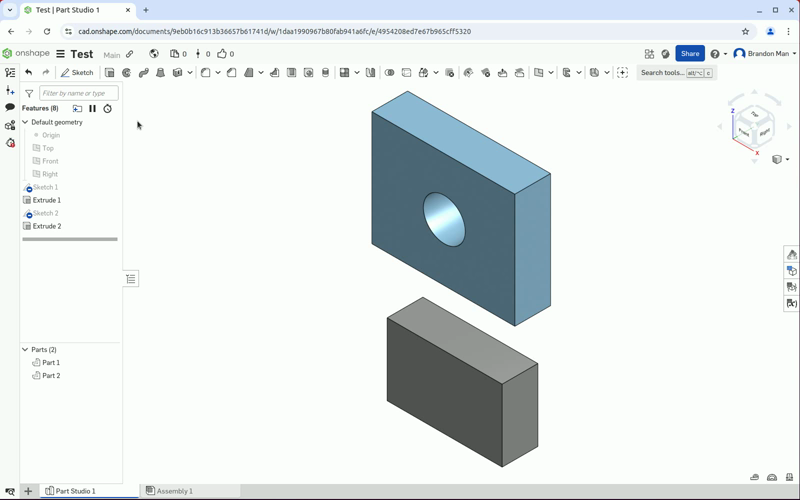
mouse_move(73, 189)
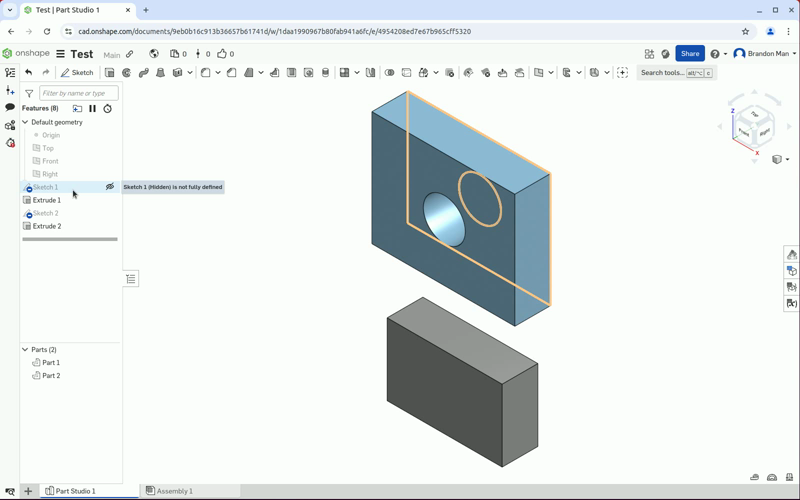
click(73, 189)